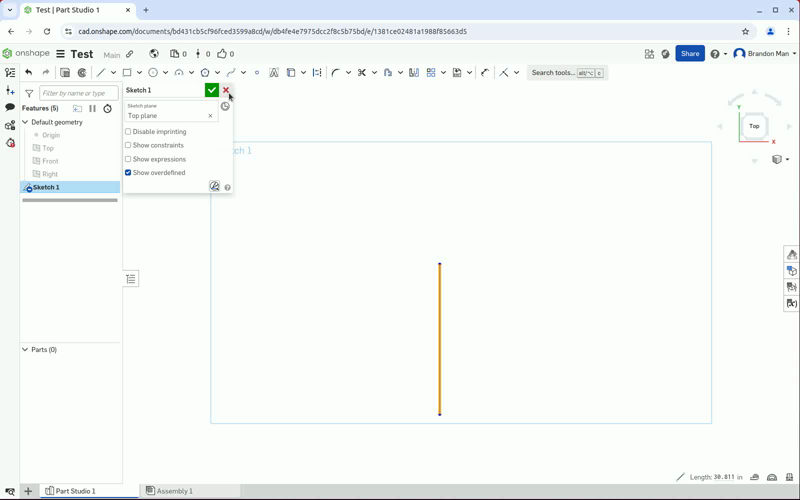
key(shift+h)
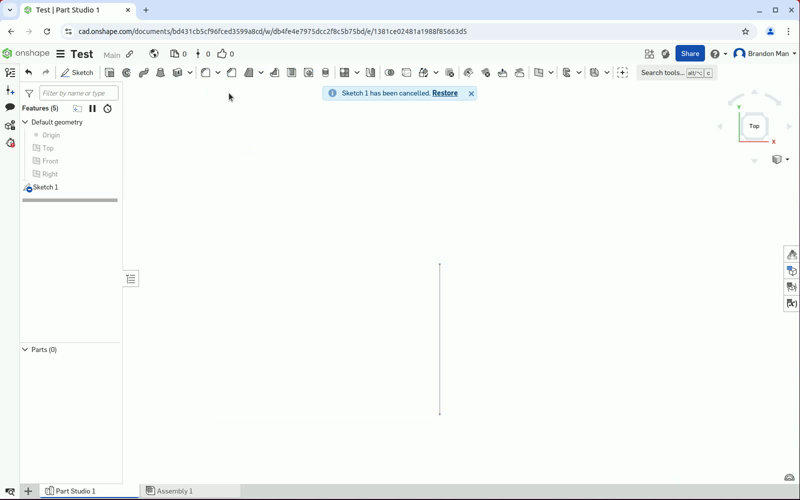
key(shift+s)
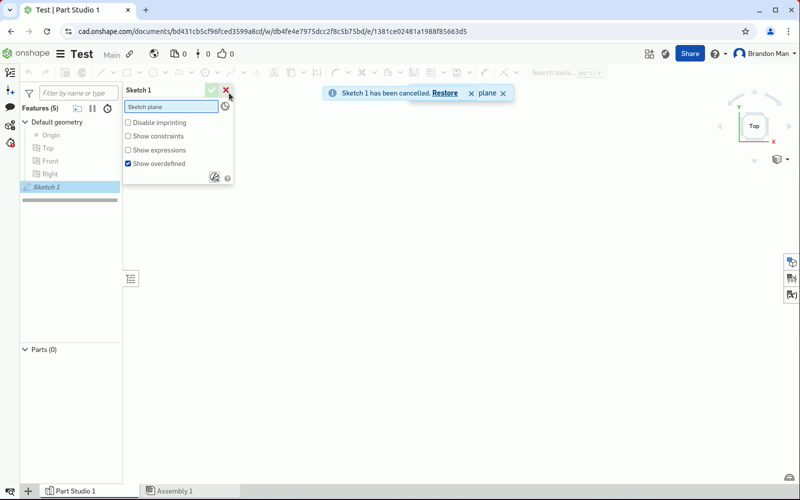
mouse_move(73, 150)
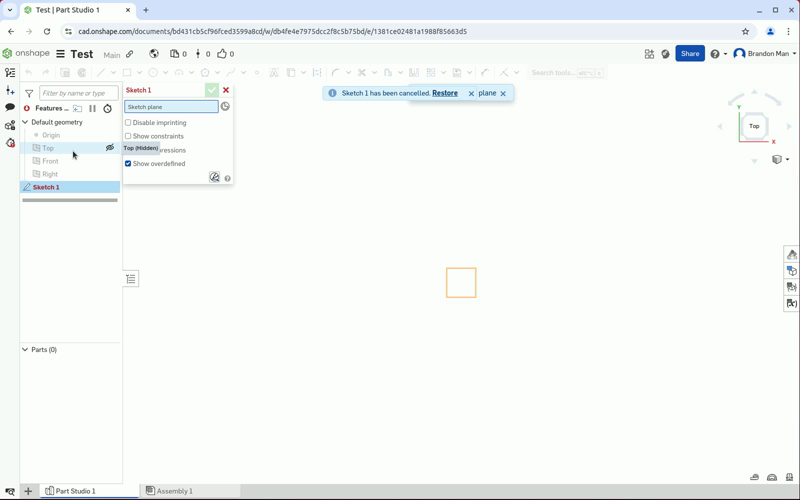
click(73, 150)
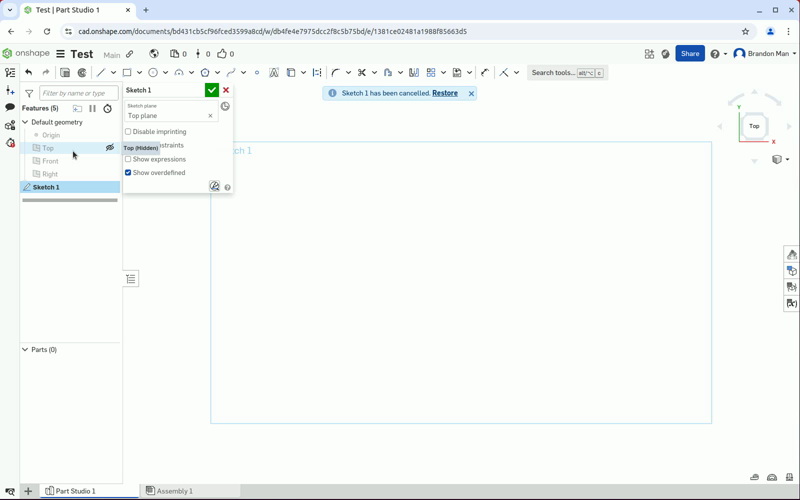
mouse_move(73, 352)
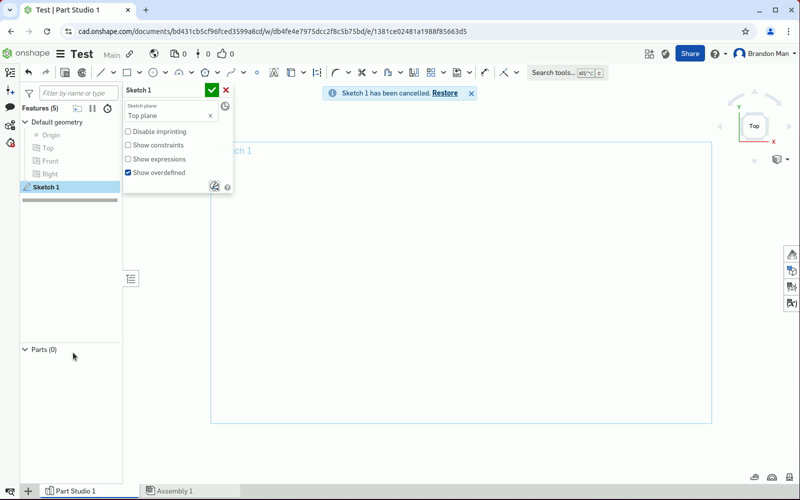
key(y)
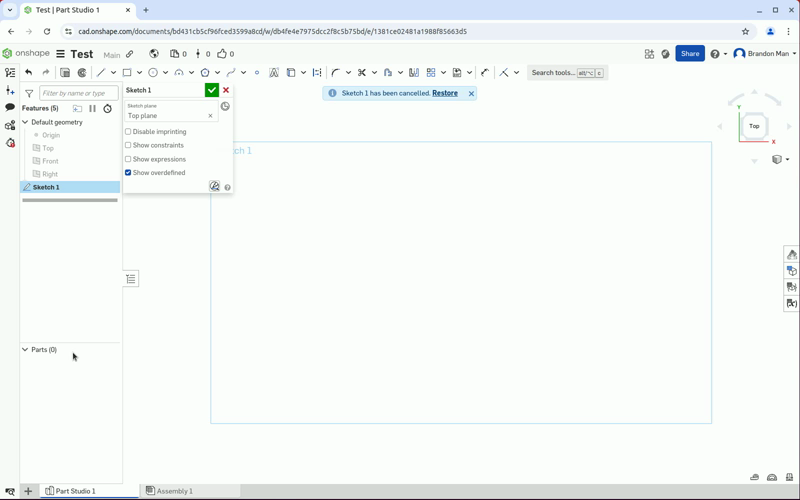
key(l)
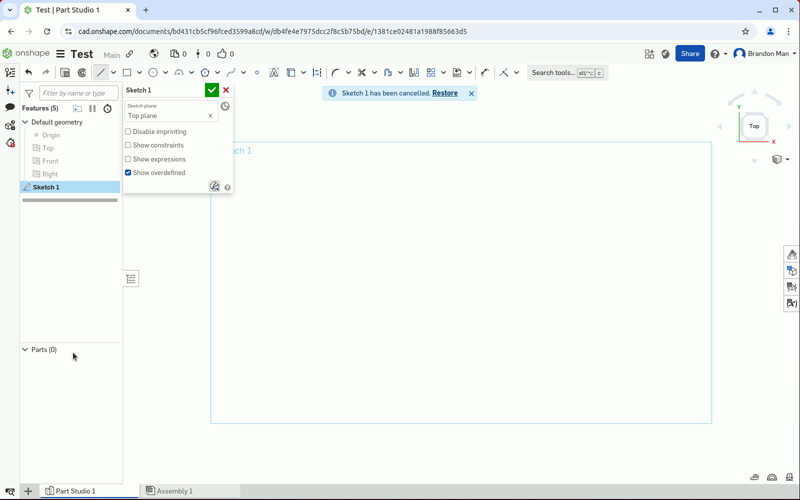
key_down(shift)
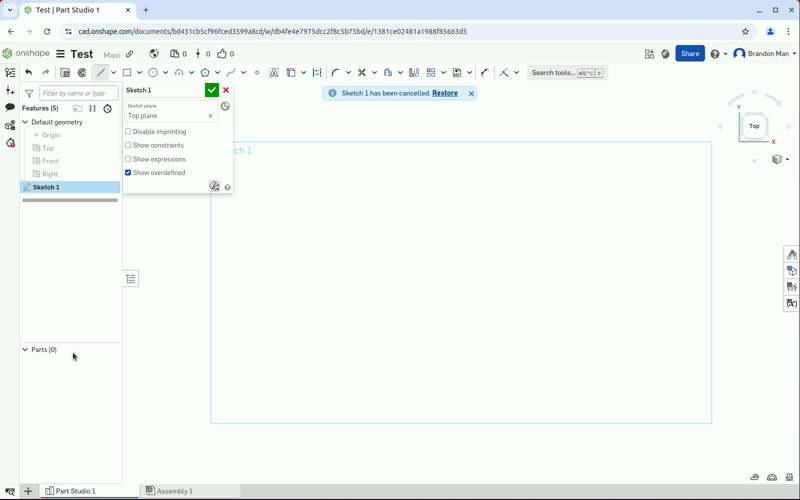
mouse_move(460, 282)
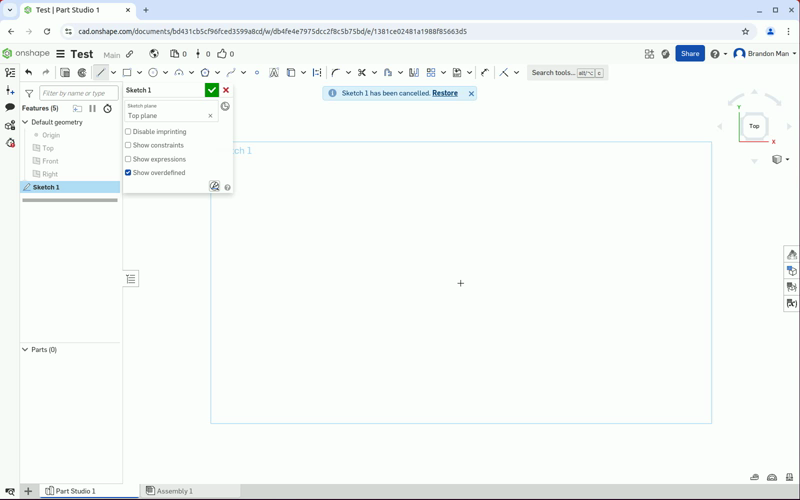
click(460, 282)
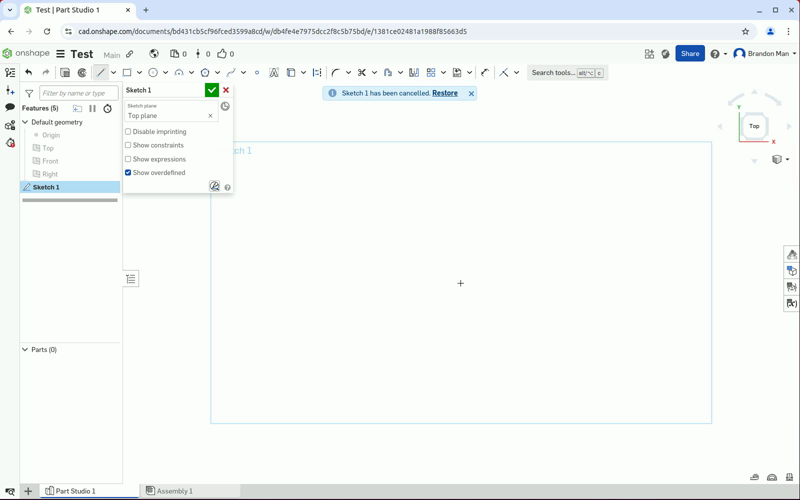
key_up(shift)
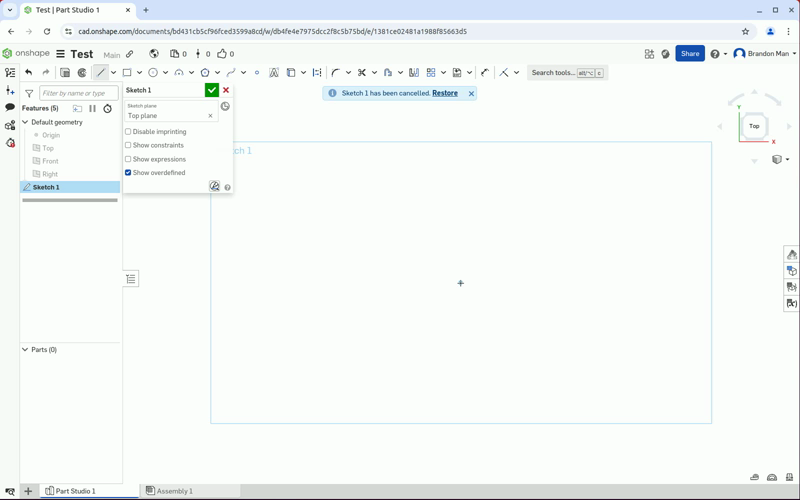
key_down(shift)
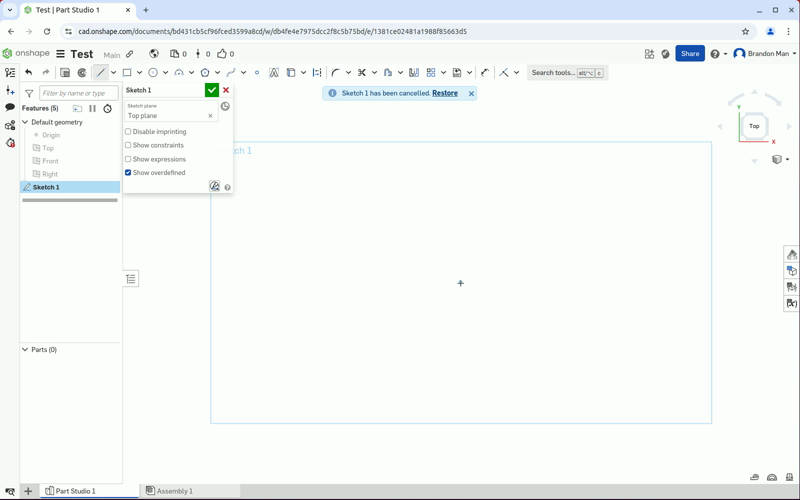
mouse_move(543, 282)
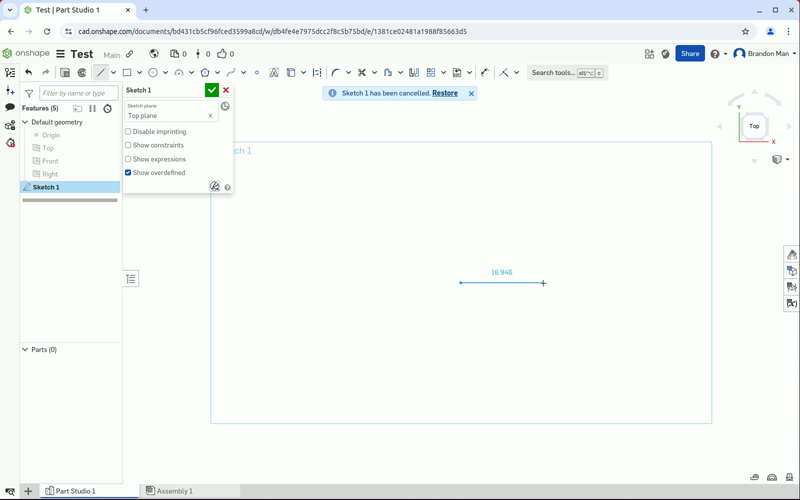
click(543, 282)
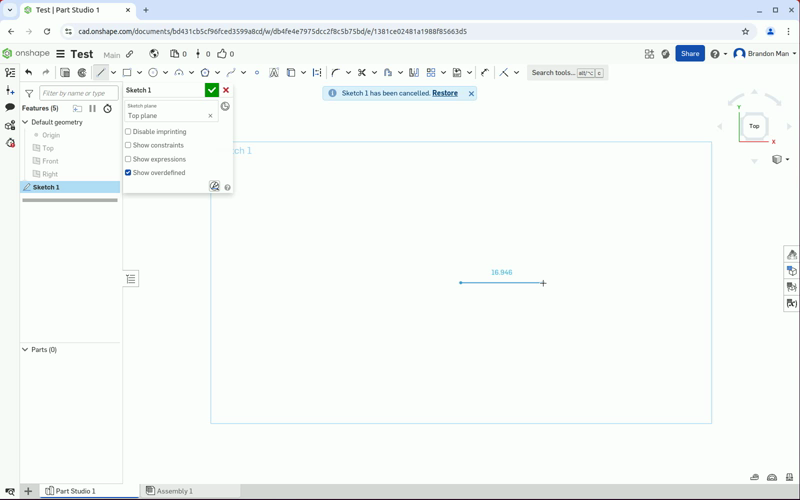
key_up(shift)
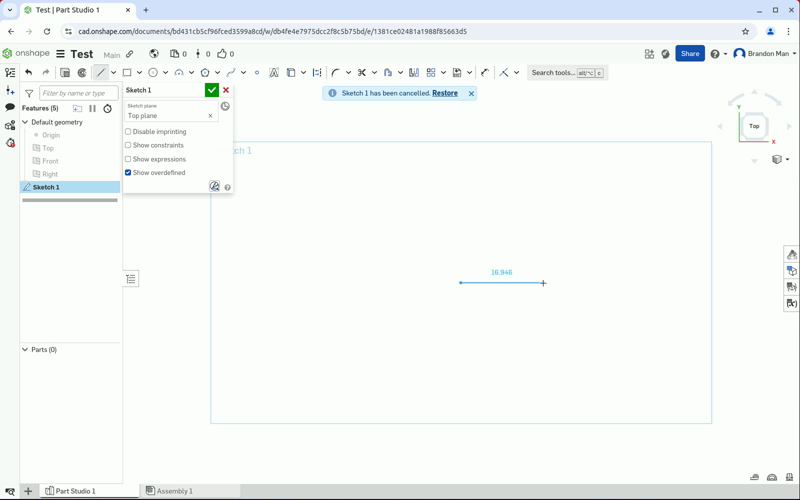
key_down(shift)
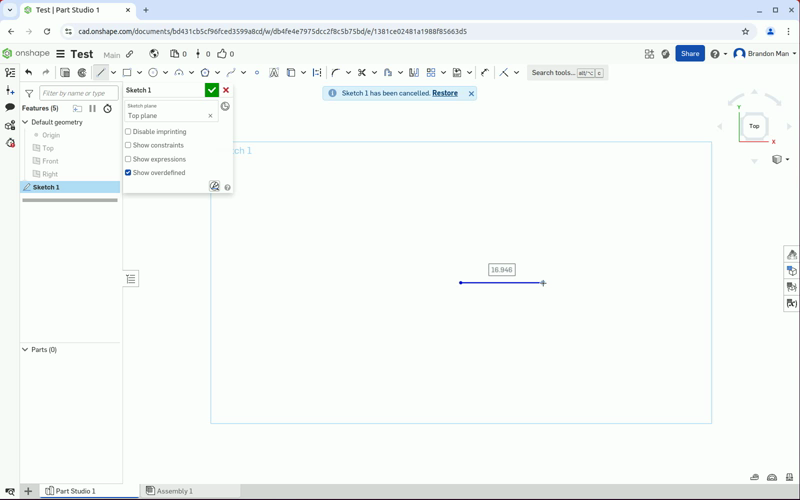
mouse_move(543, 200)
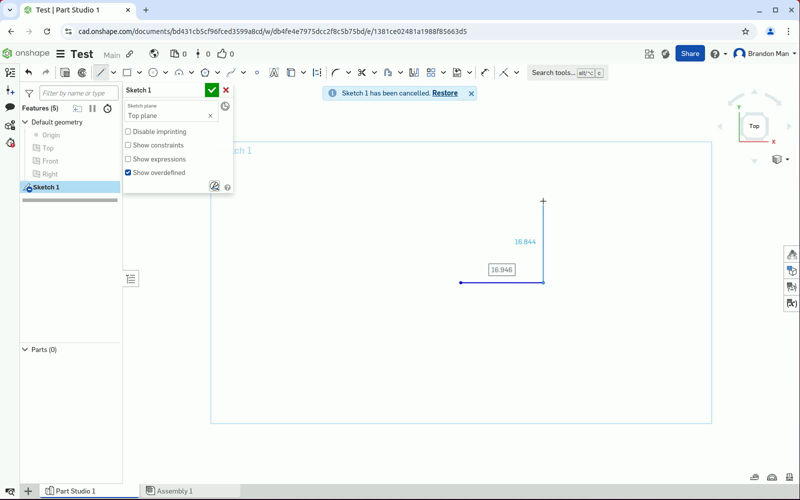
click(543, 200)
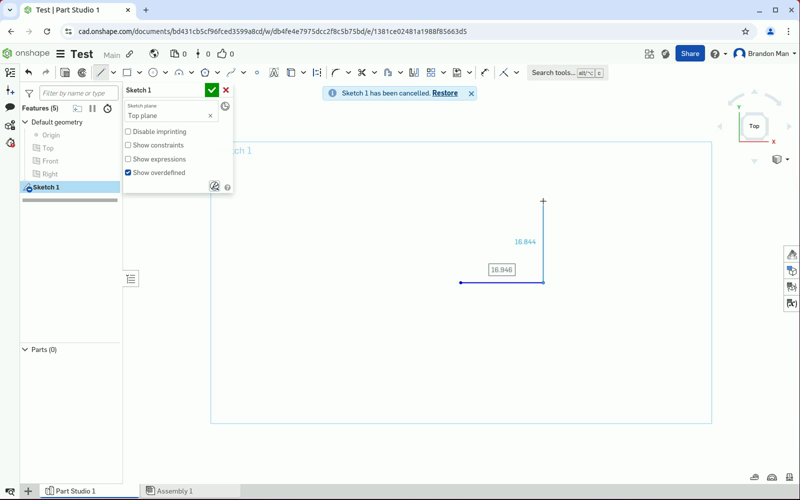
key_up(shift)
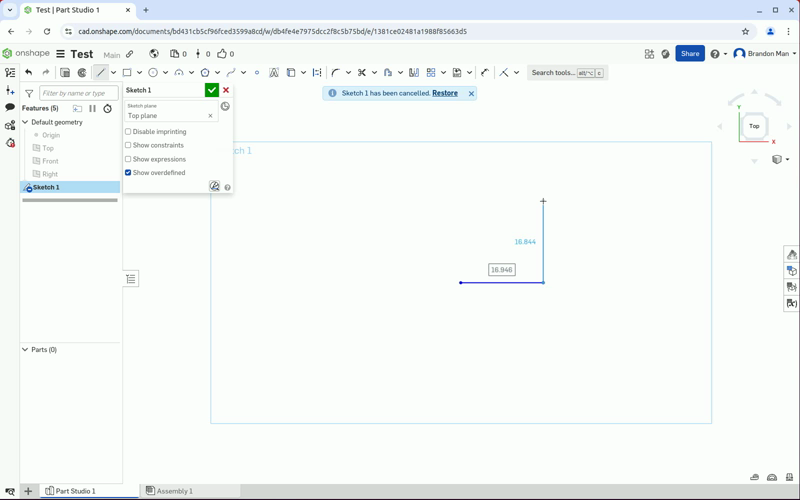
key_down(shift)
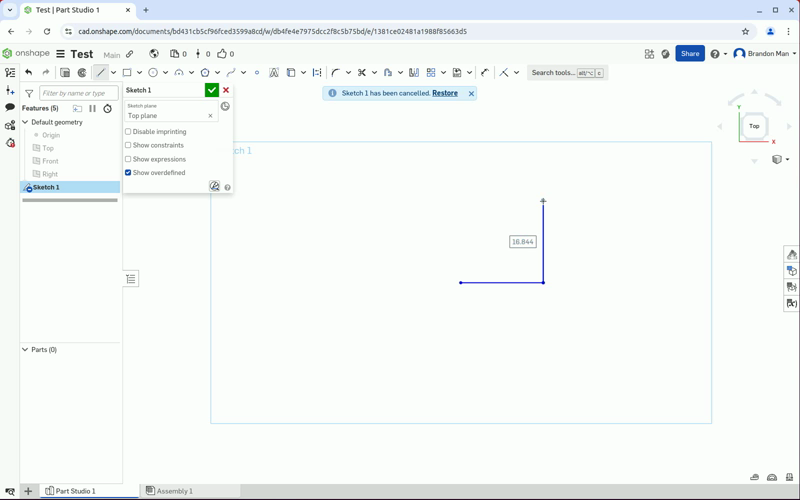
mouse_move(460, 200)
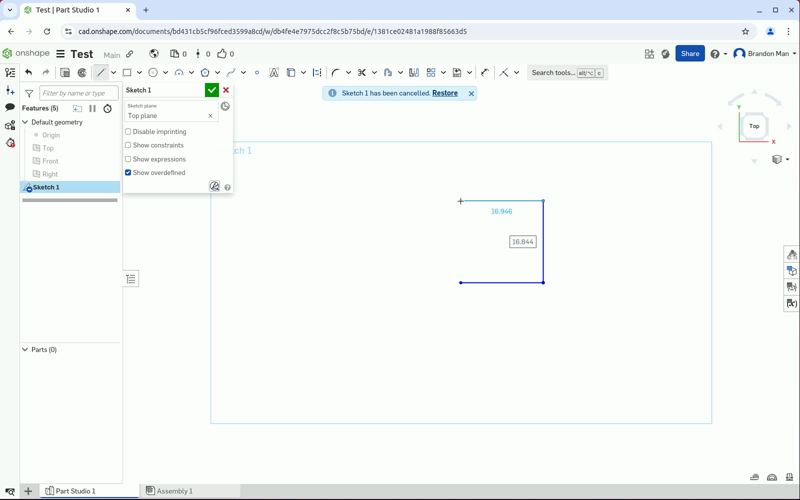
click(460, 200)
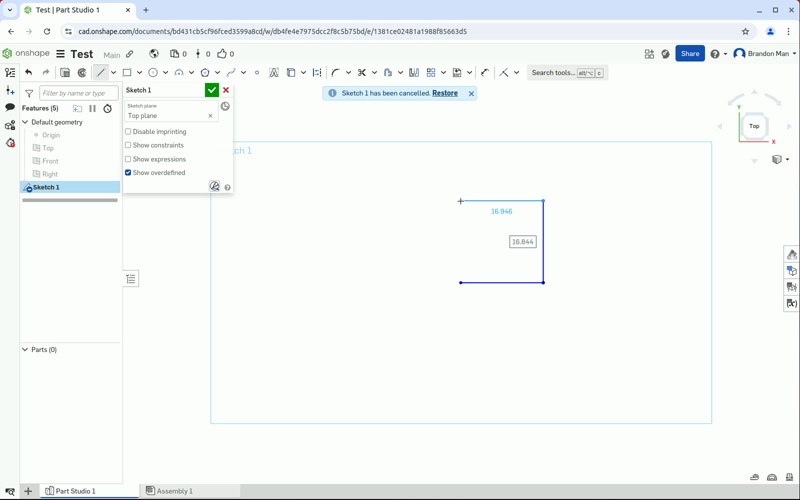
key_up(shift)
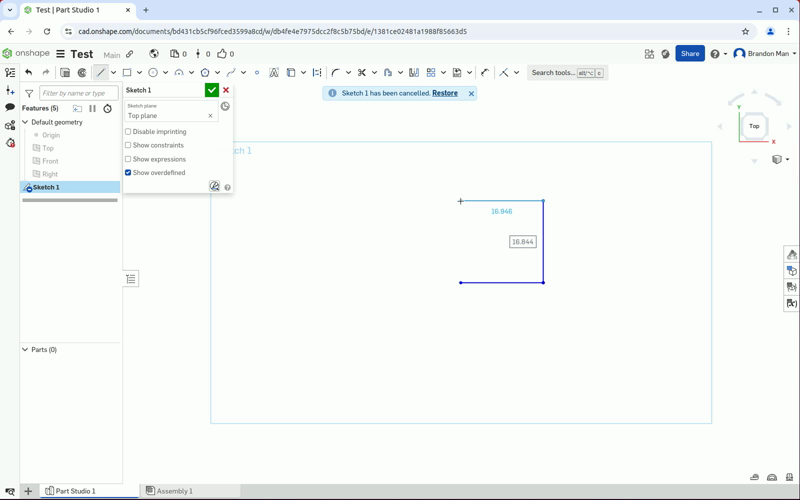
key_down(shift)
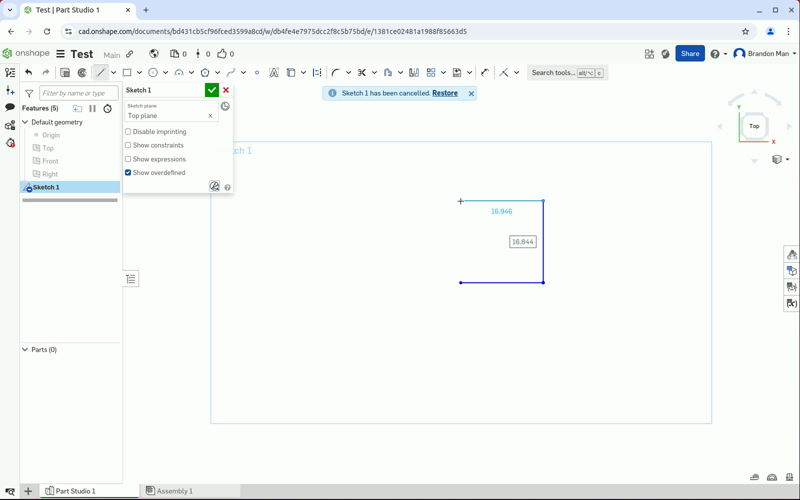
mouse_move(460, 282)
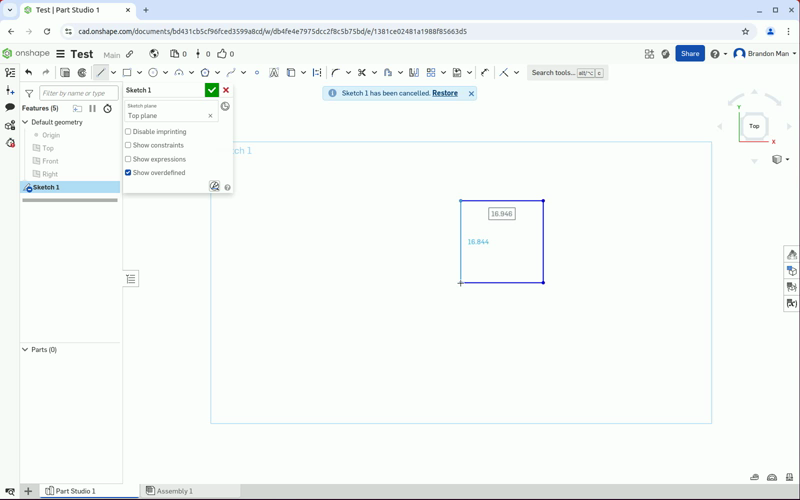
key_up(shift)
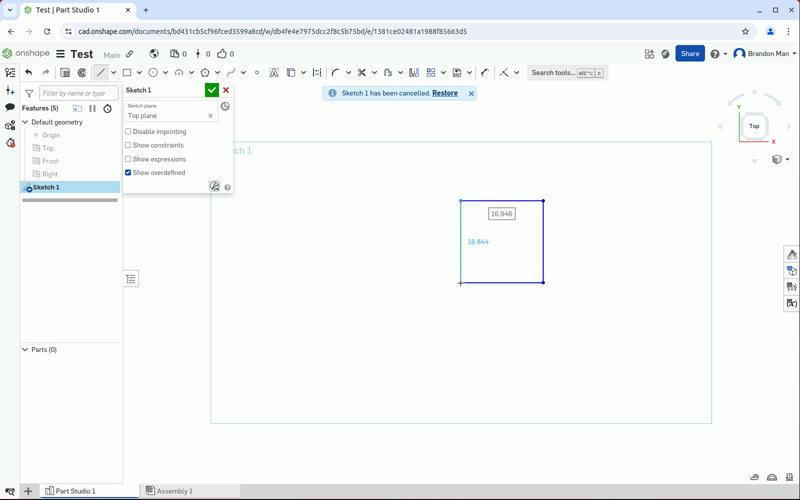
click(460, 282)
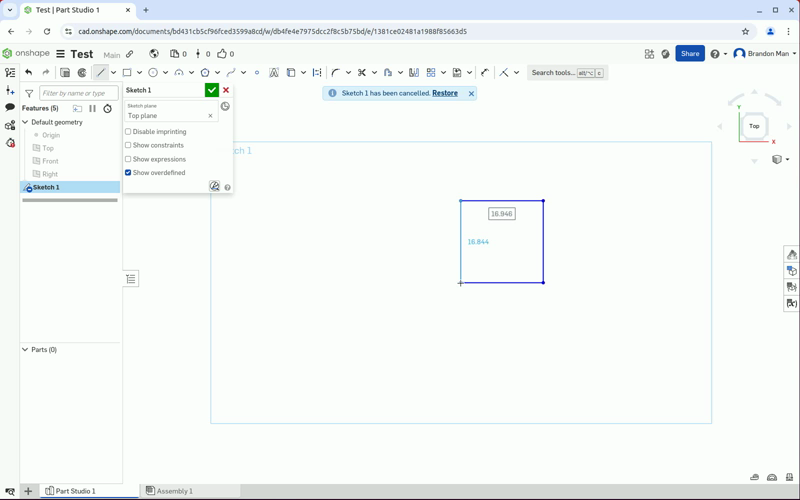
key(esc)
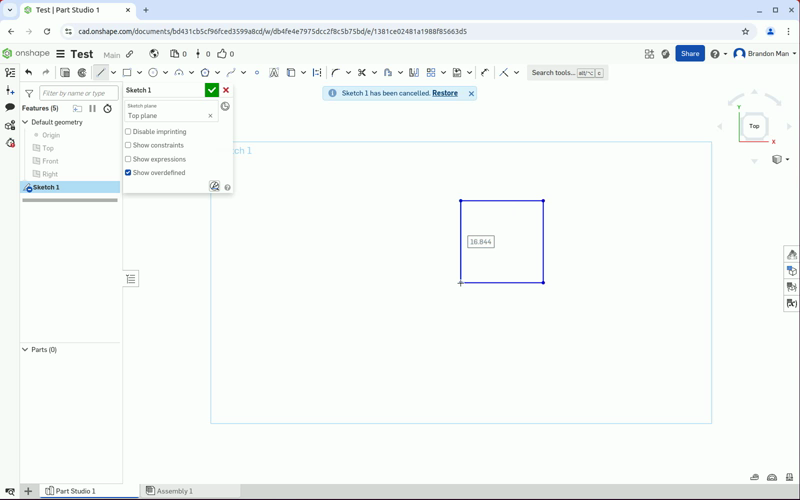
mouse_move(506, 220)
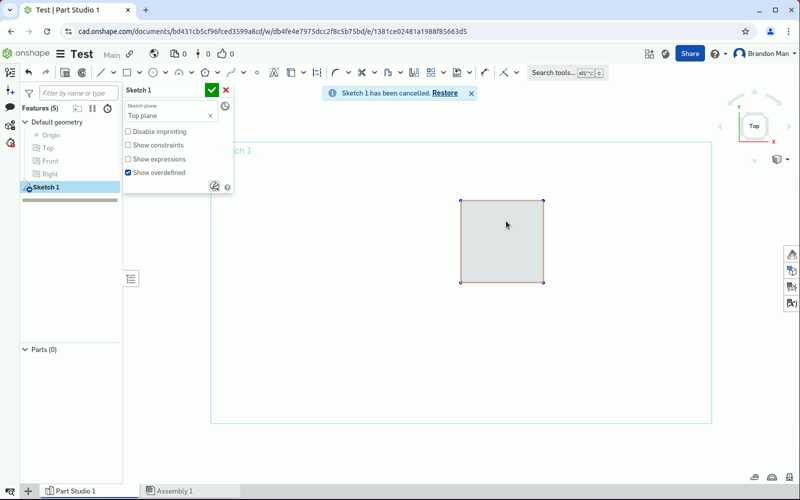
click(506, 220)
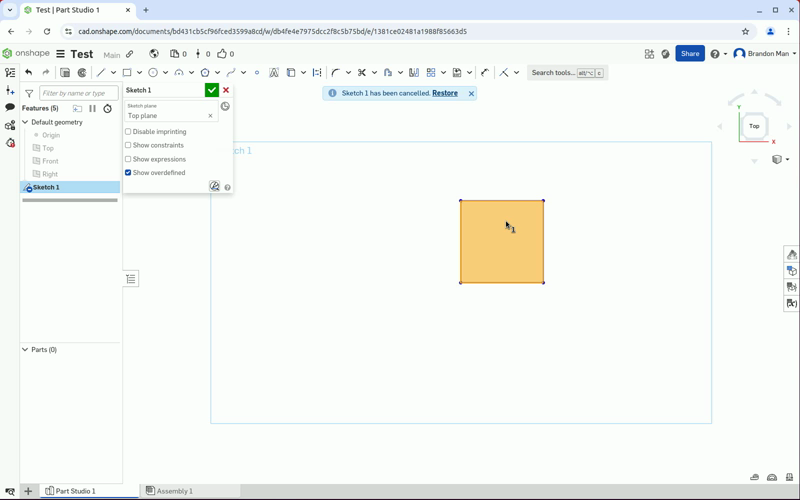
mouse_move(73, 352)
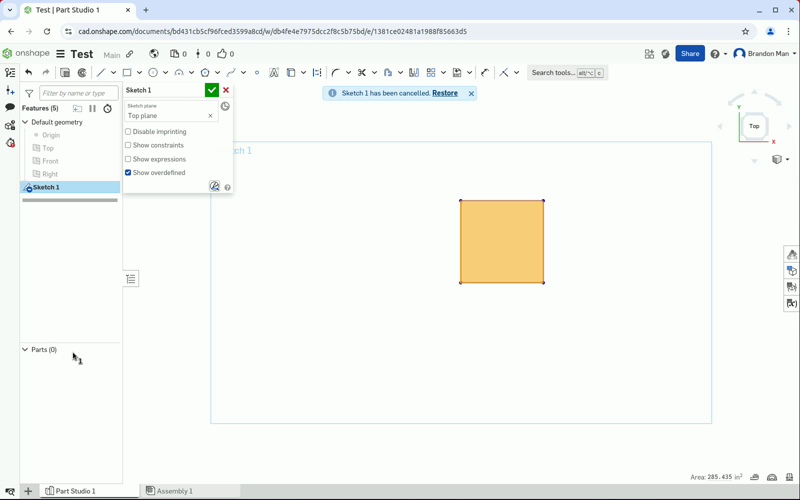
key(shift+y)
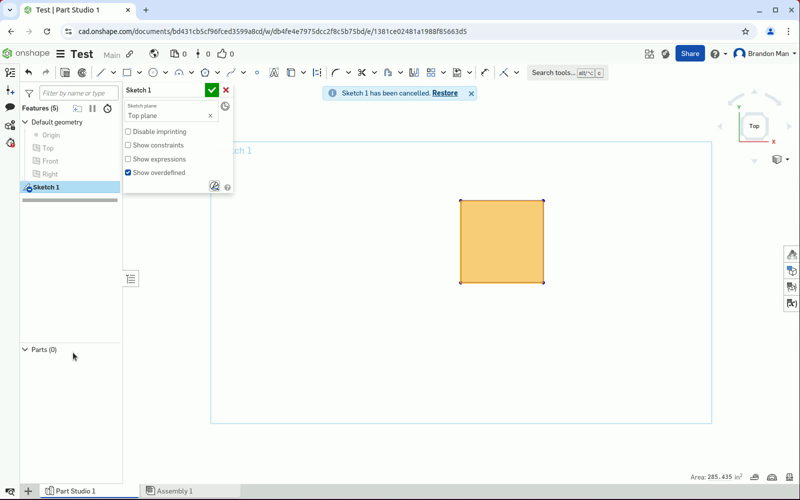
key(shift+e)
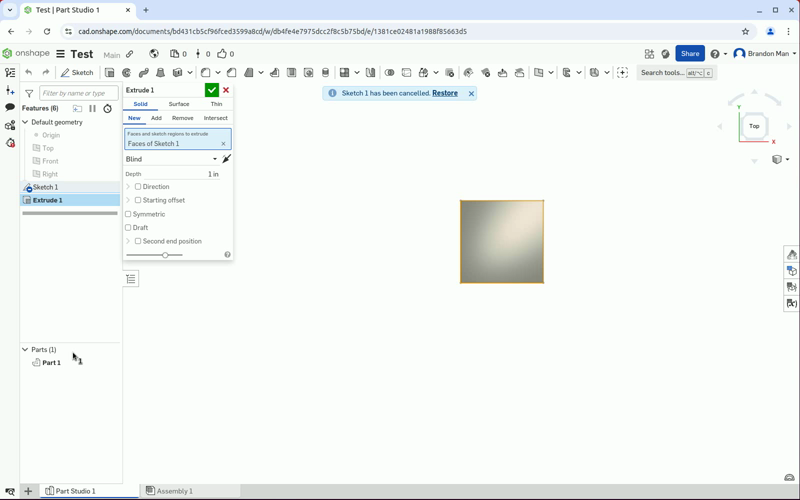
mouse_move(143, 106)
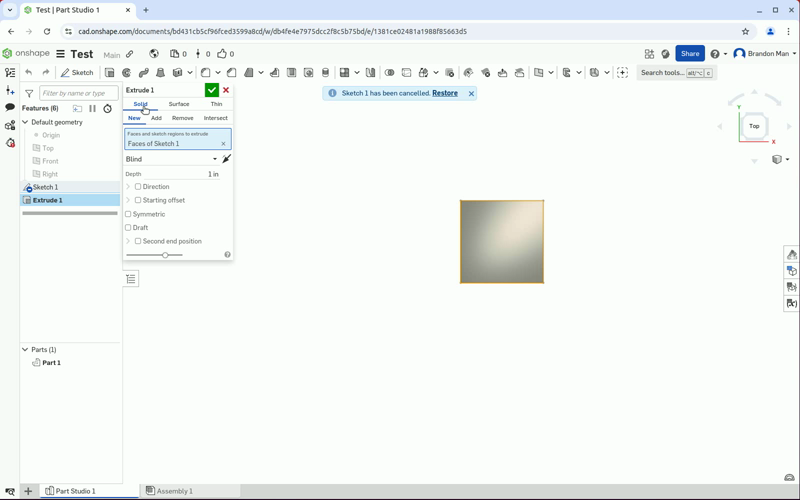
click(143, 106)
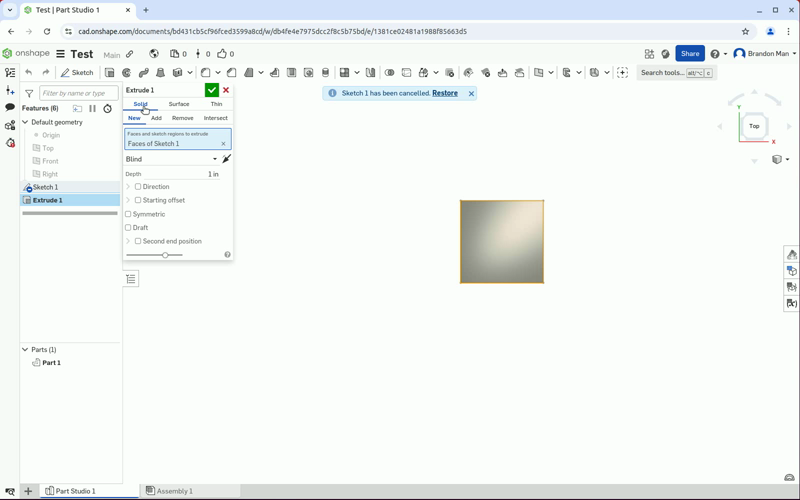
mouse_move(137, 120)
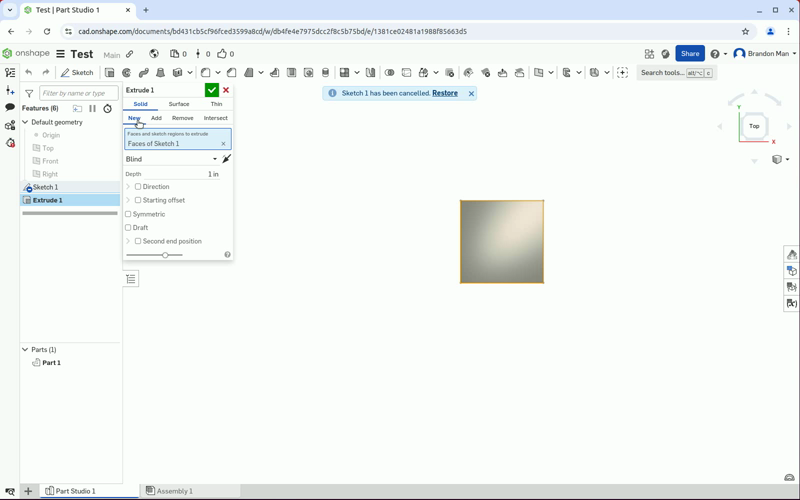
click(137, 120)
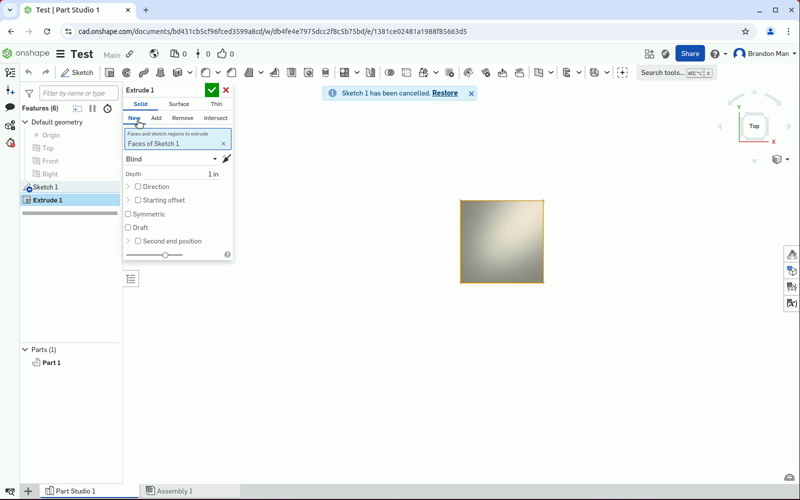
key(tab, 4)
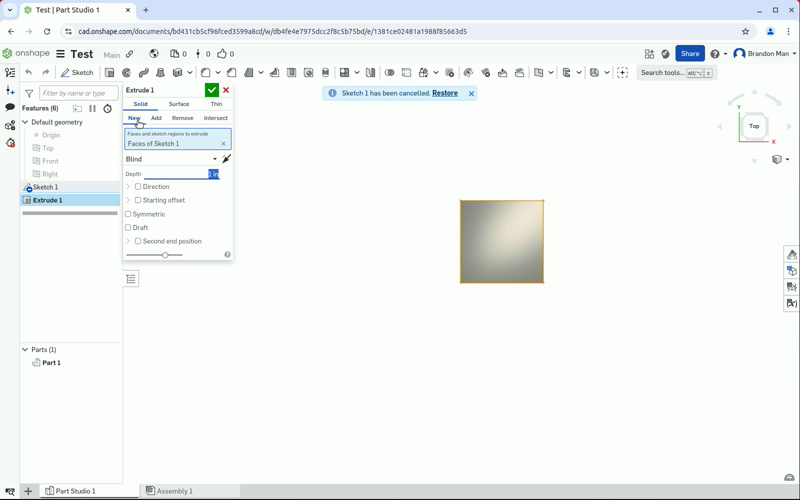
text(13.48)
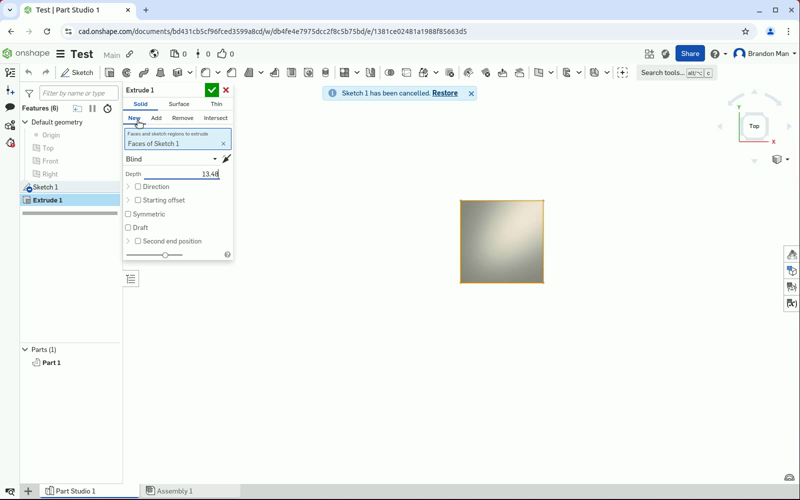
key(enter)
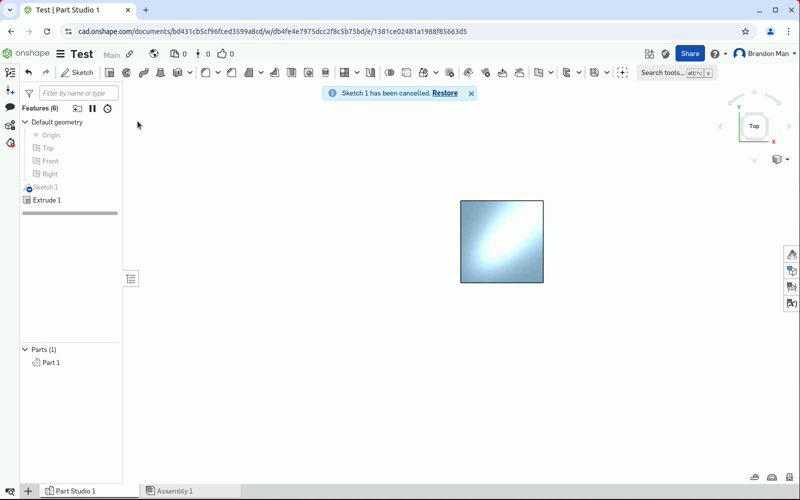
key(shift+h)
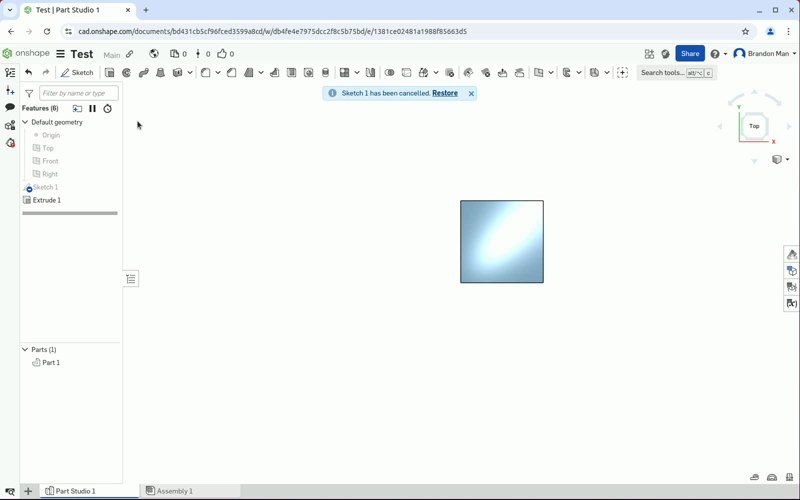
key(shift+h)
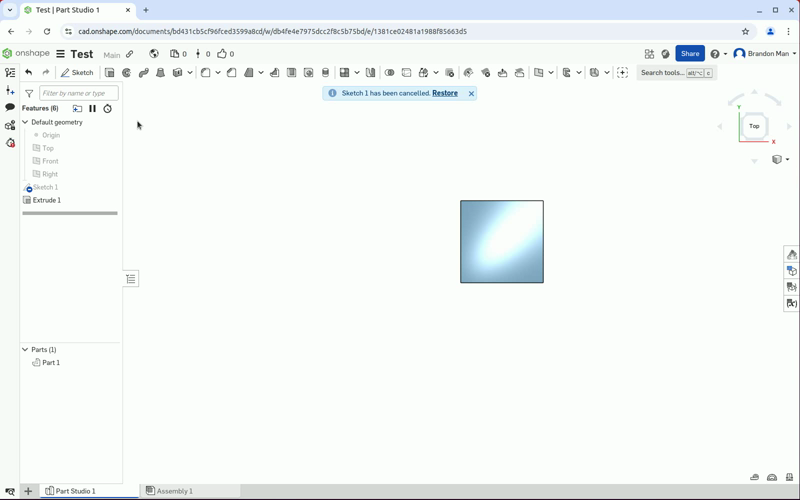
mouse_move(73, 189)
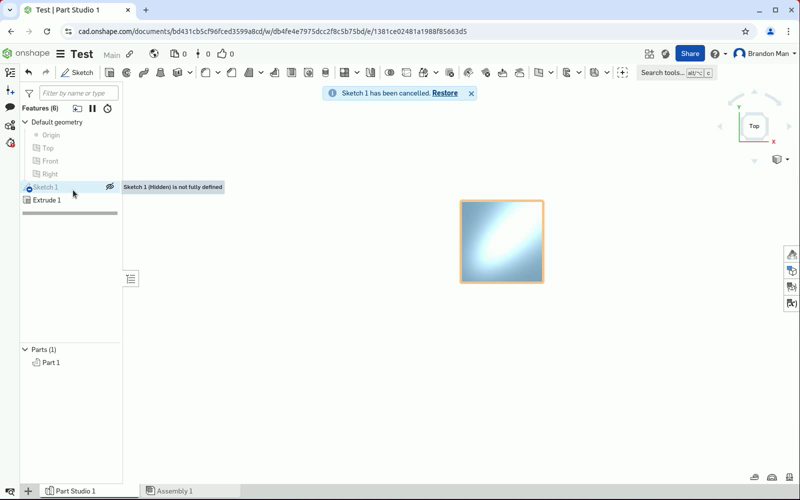
click(73, 189)
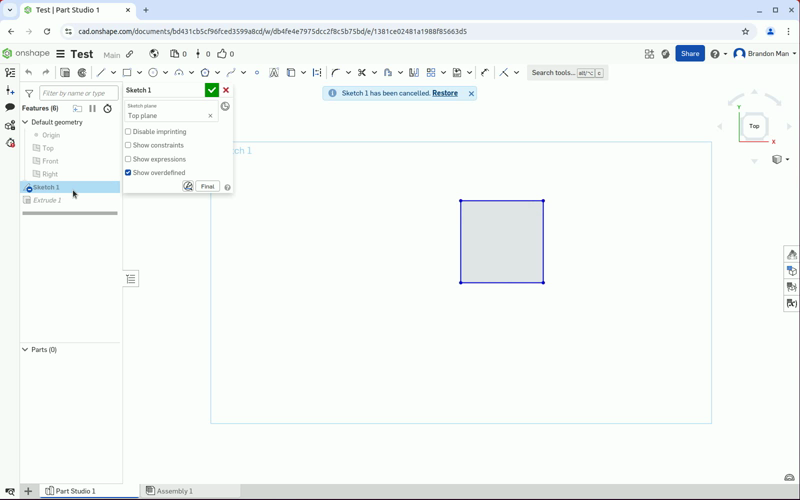
mouse_move(229, 92)
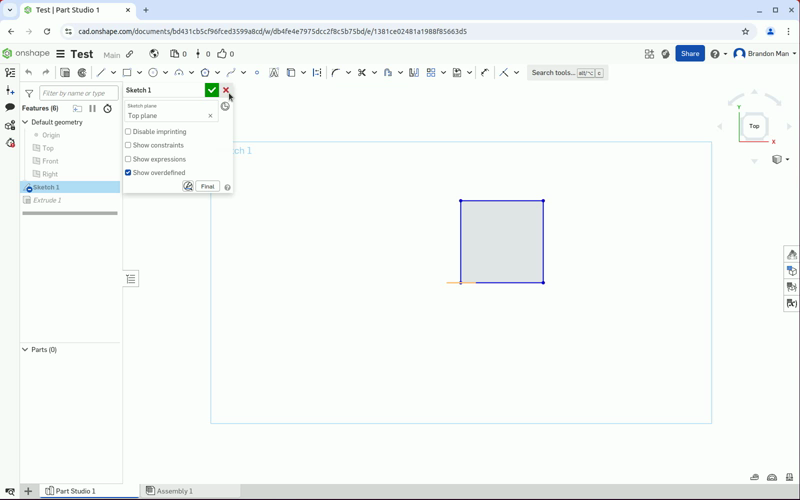
click(229, 92)
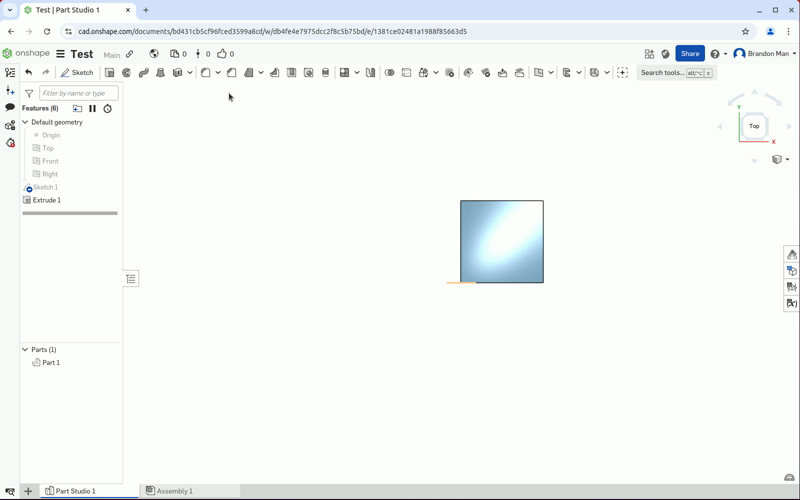
mouse_move(541, 75)
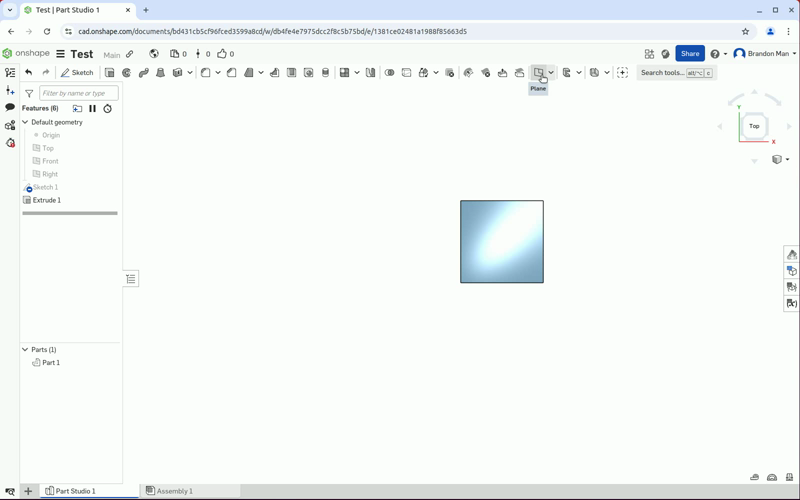
click(541, 75)
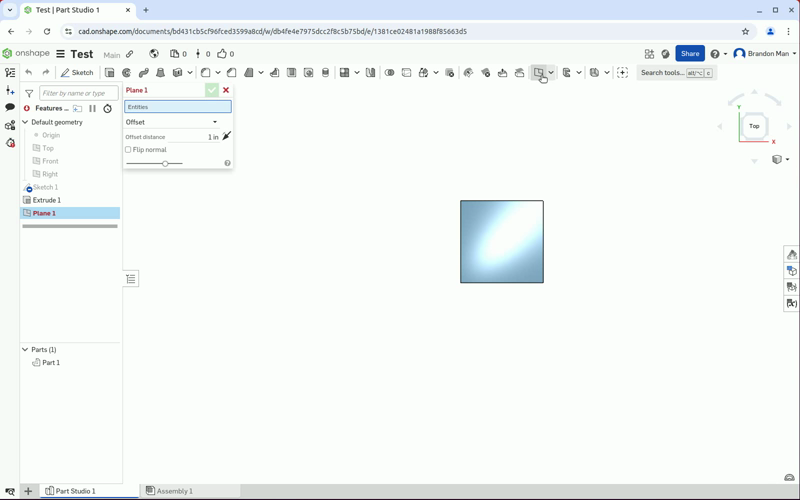
mouse_move(73, 150)
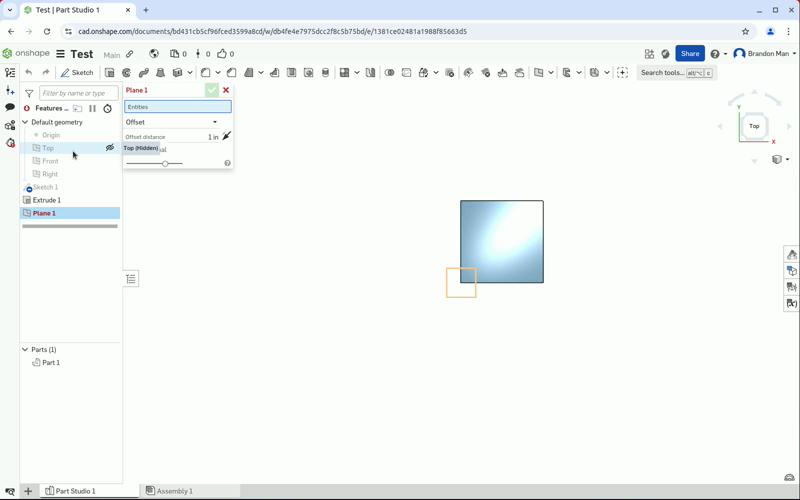
click(73, 150)
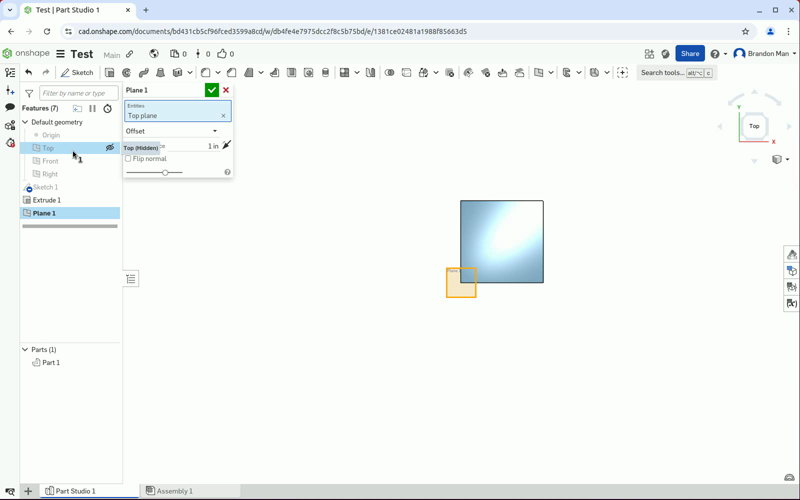
key(tab, 2)
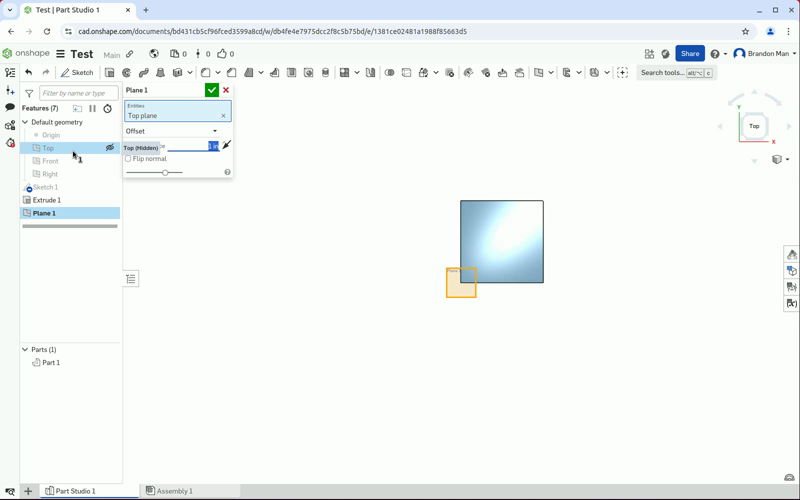
text(13.495)
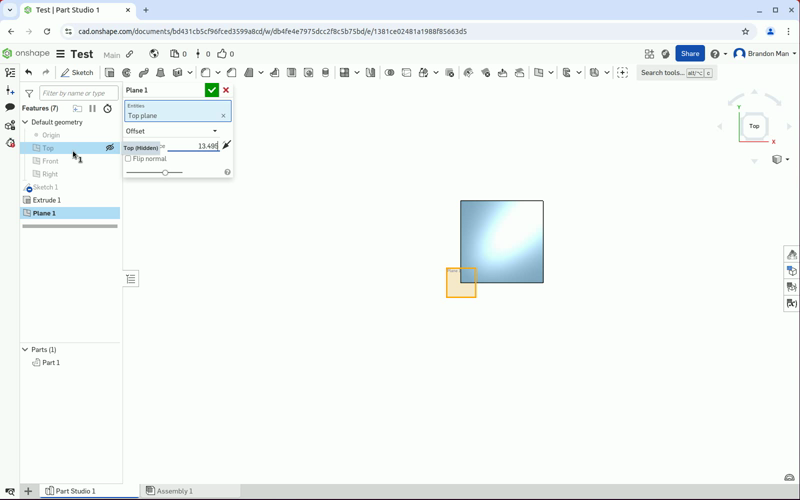
key(enter, 2)
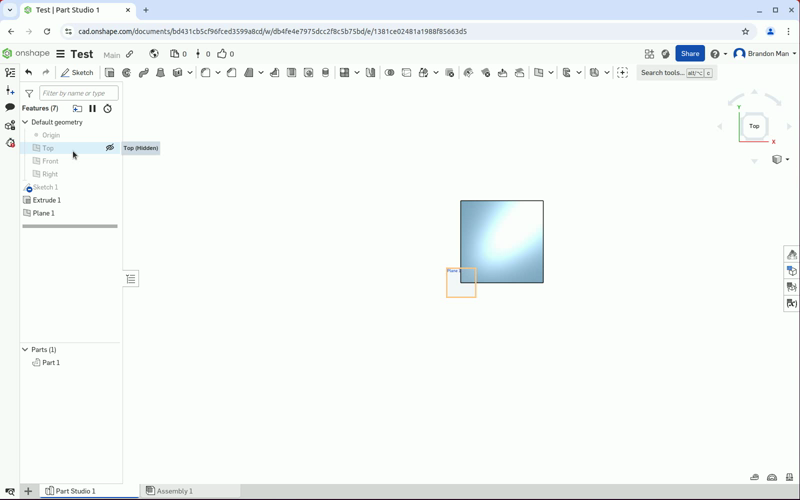
key(shift+s)
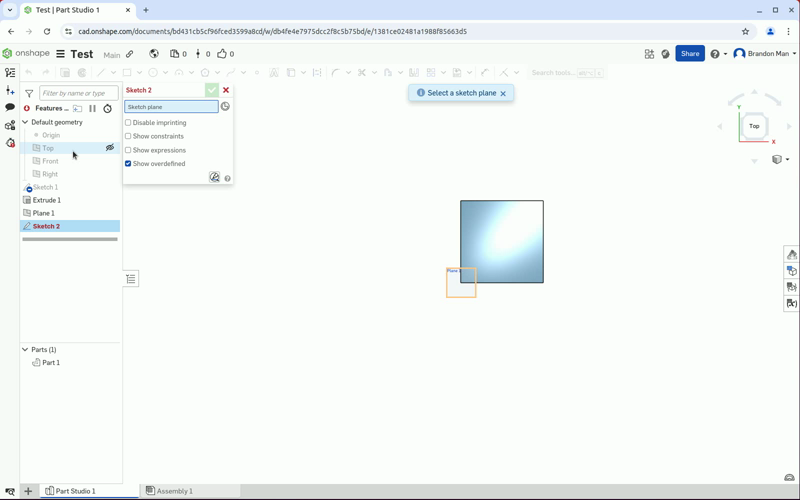
mouse_move(73, 215)
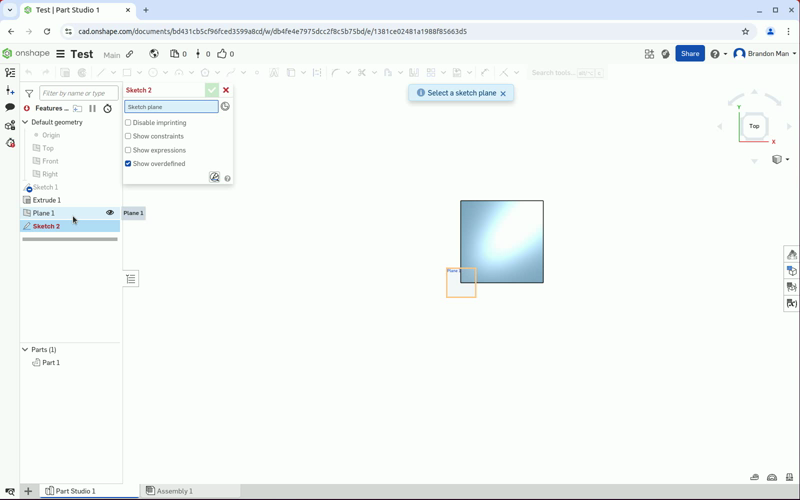
click(73, 215)
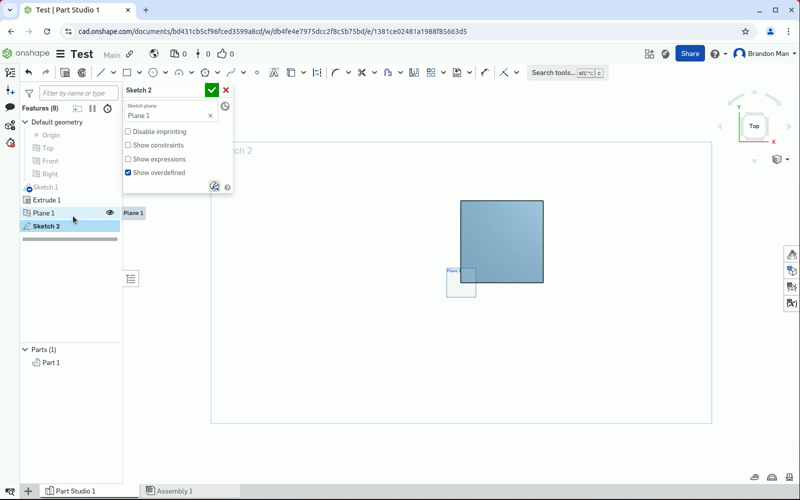
mouse_move(73, 352)
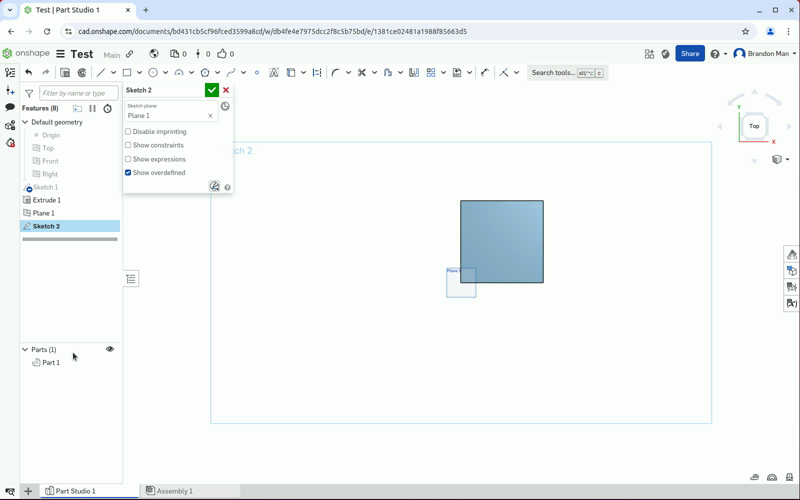
key(y)
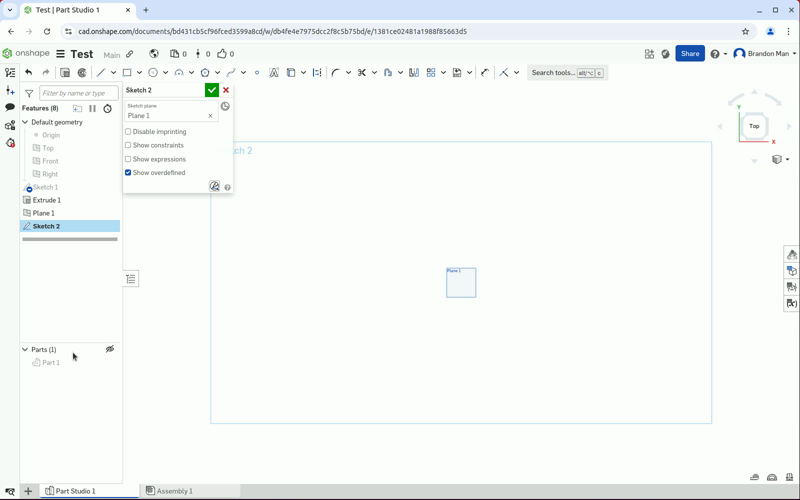
key(c)
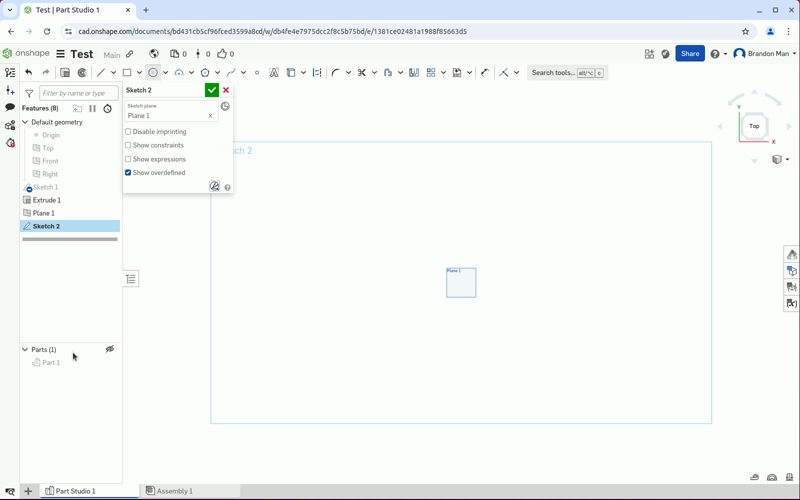
key_down(shift)
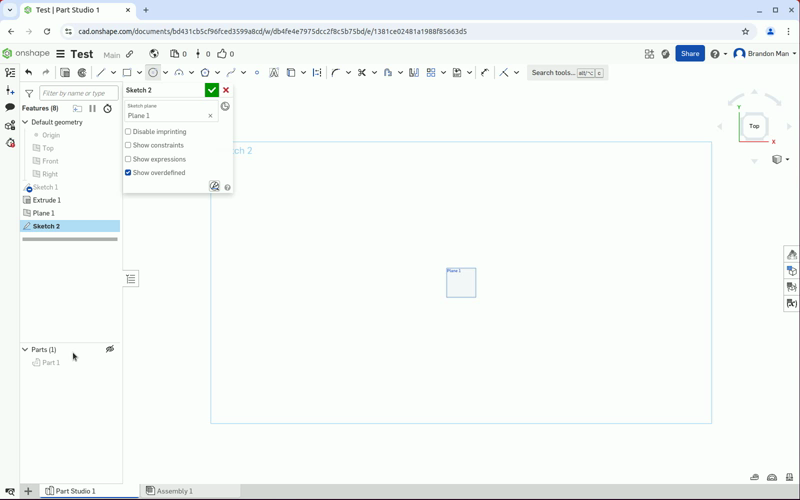
mouse_move(502, 241)
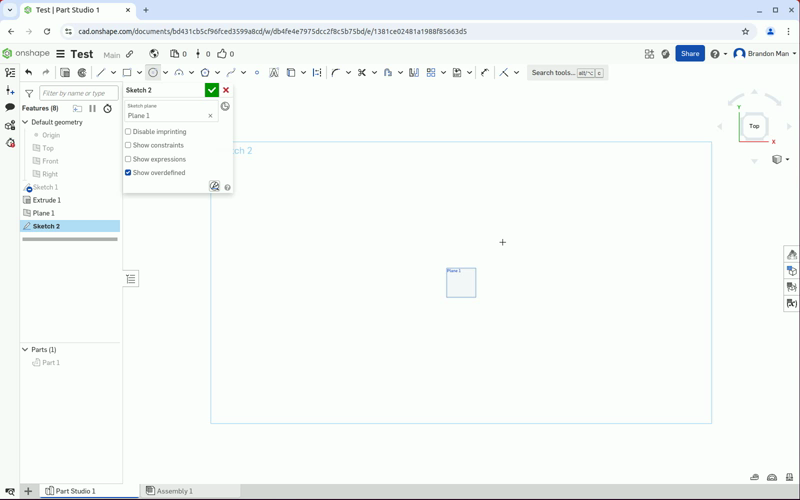
click(502, 241)
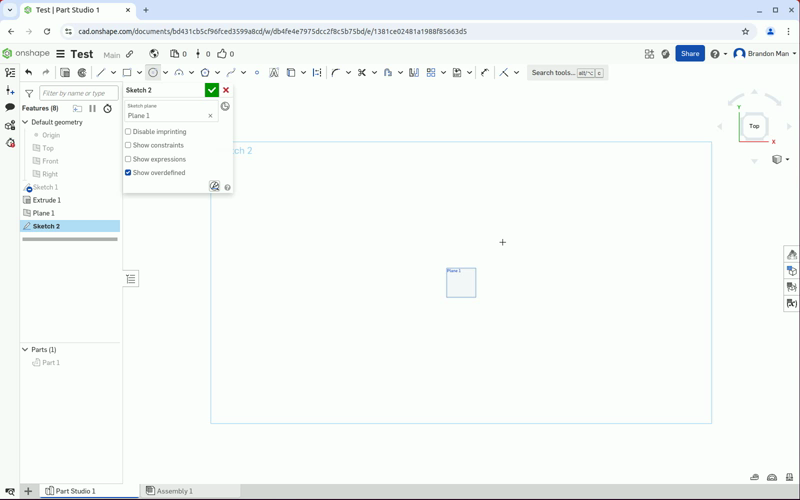
key_up(shift)
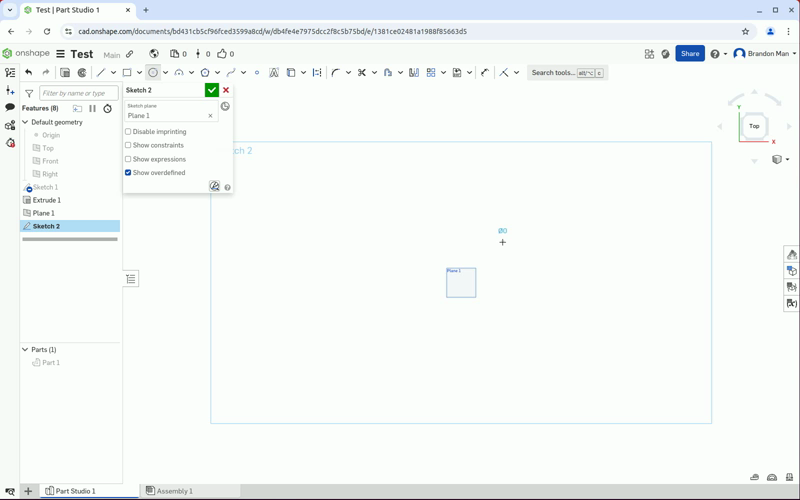
mouse_move(507, 241)
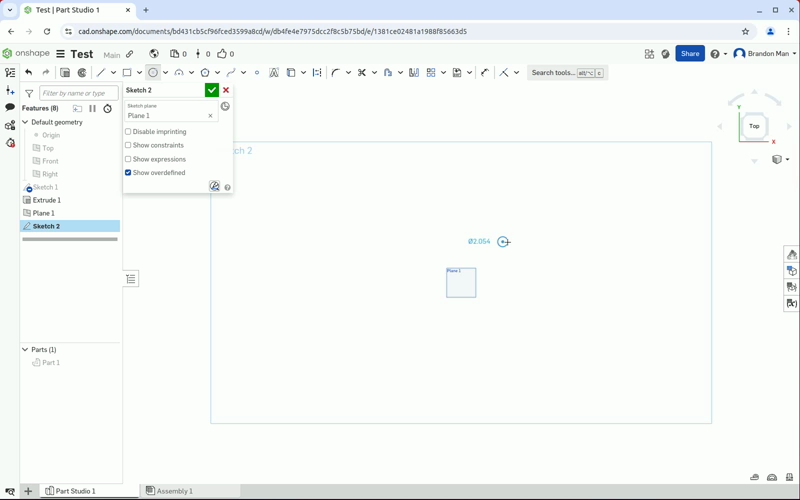
click(507, 241)
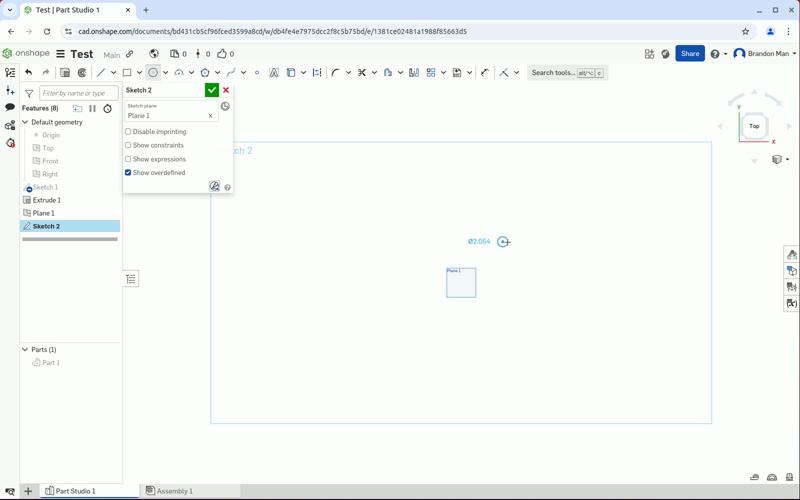
key(esc)
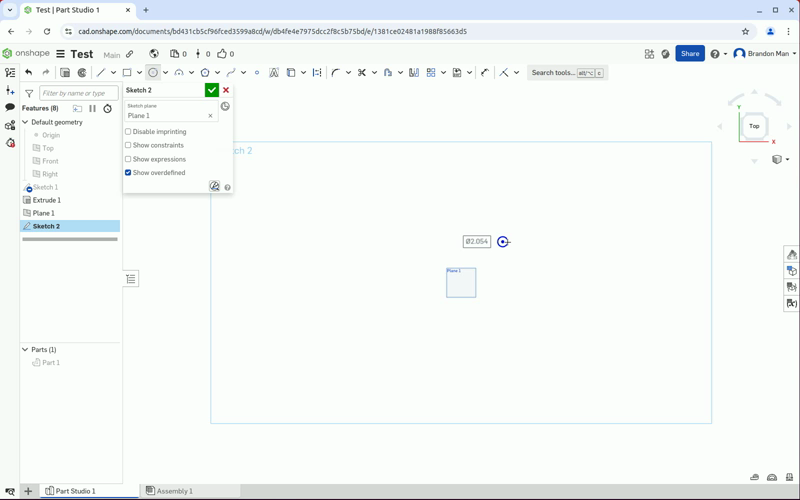
mouse_move(501, 242)
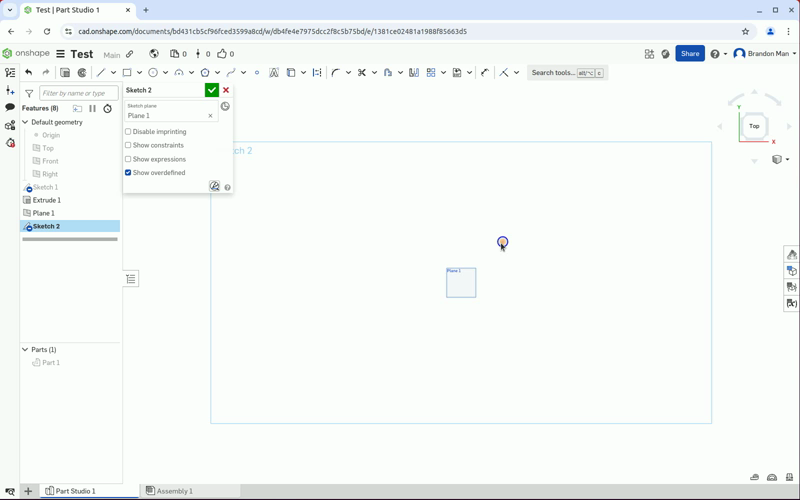
scroll(6)
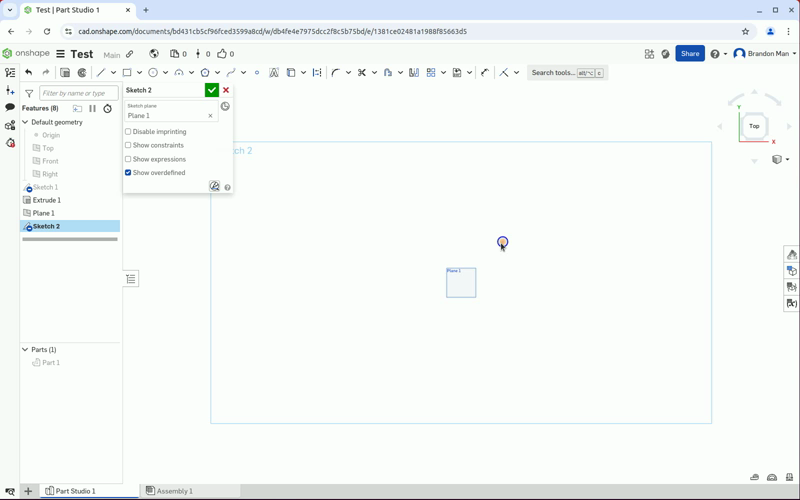
scroll(6)
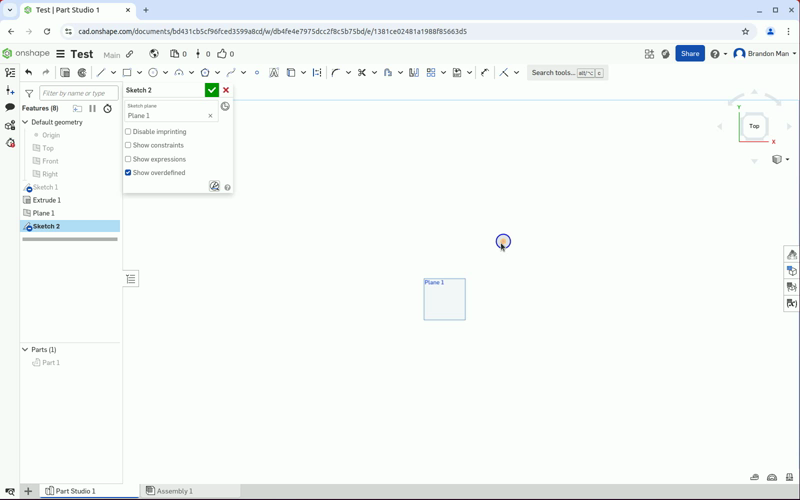
scroll(6)
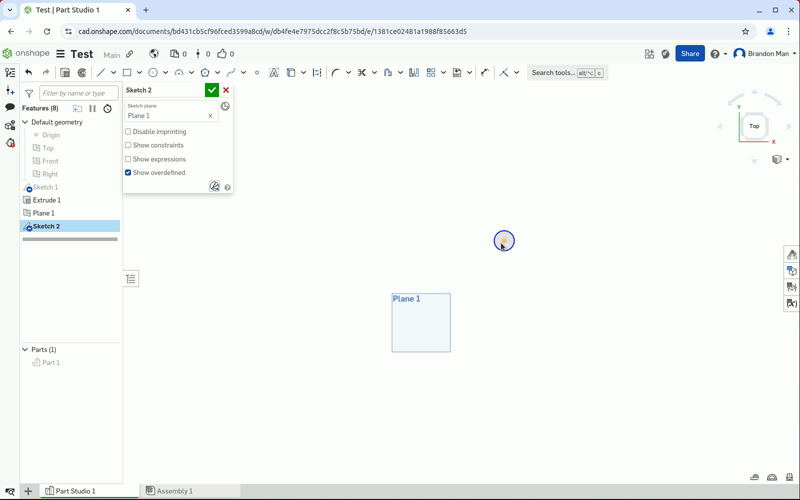
scroll(6)
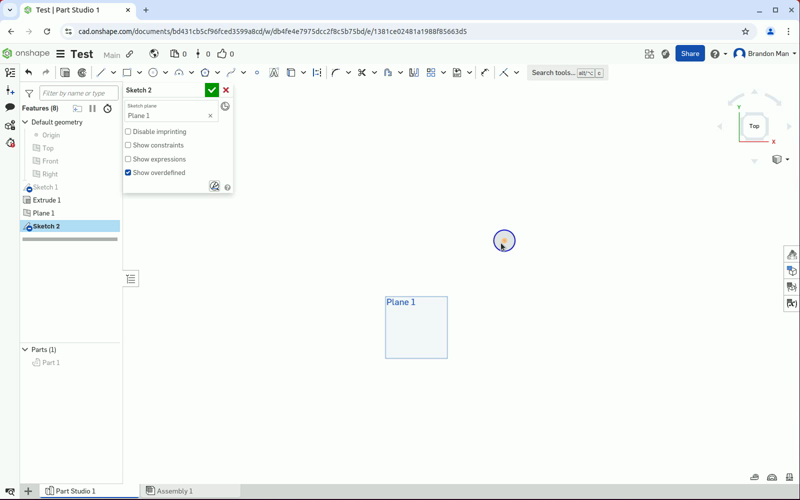
scroll(6)
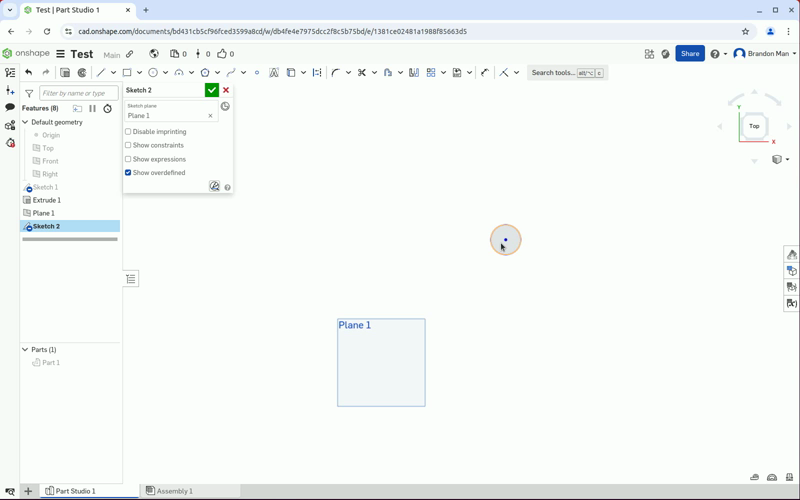
scroll(6)
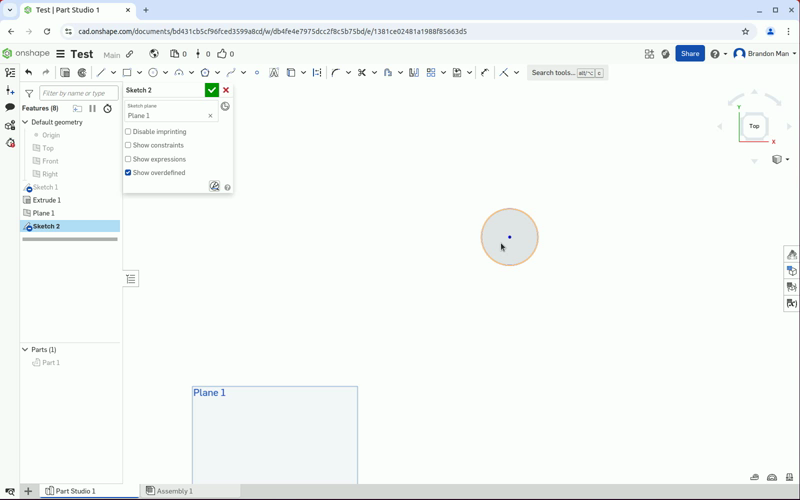
scroll(6)
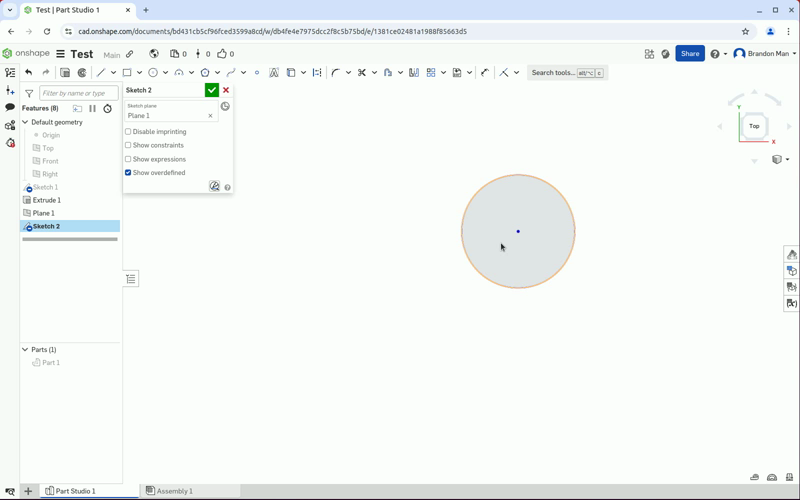
click(501, 242)
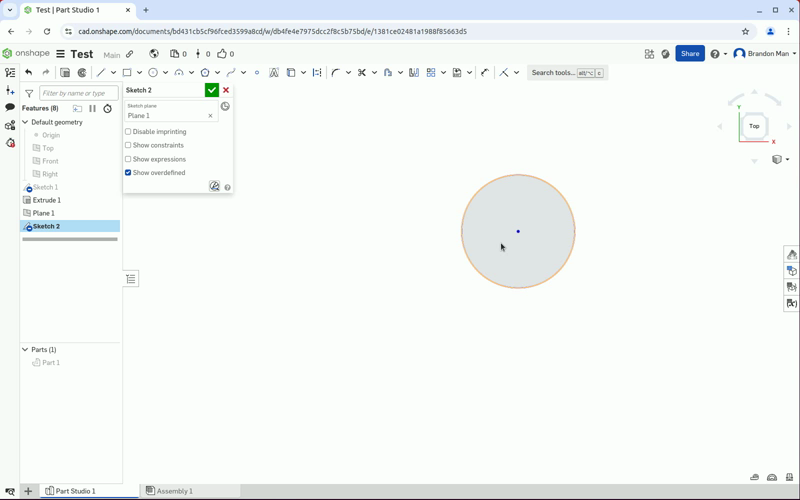
scroll(-6)
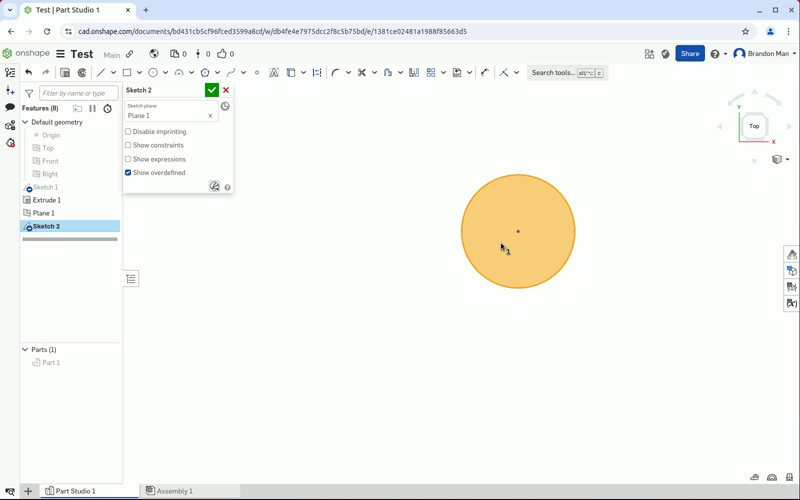
scroll(-6)
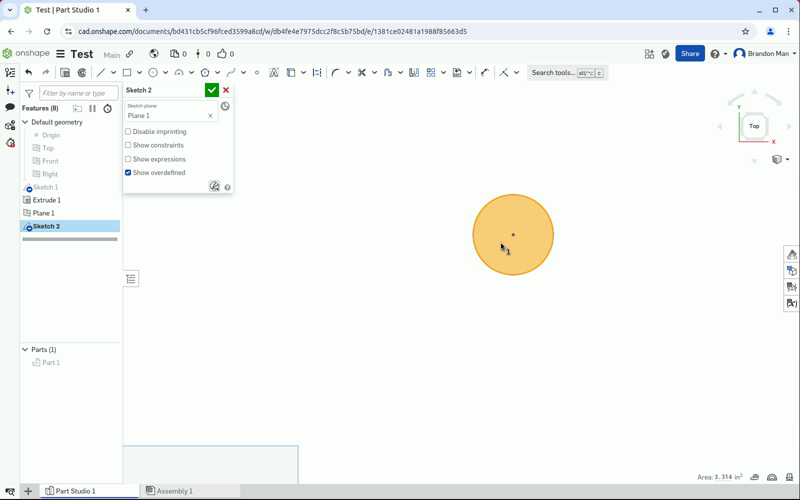
scroll(-6)
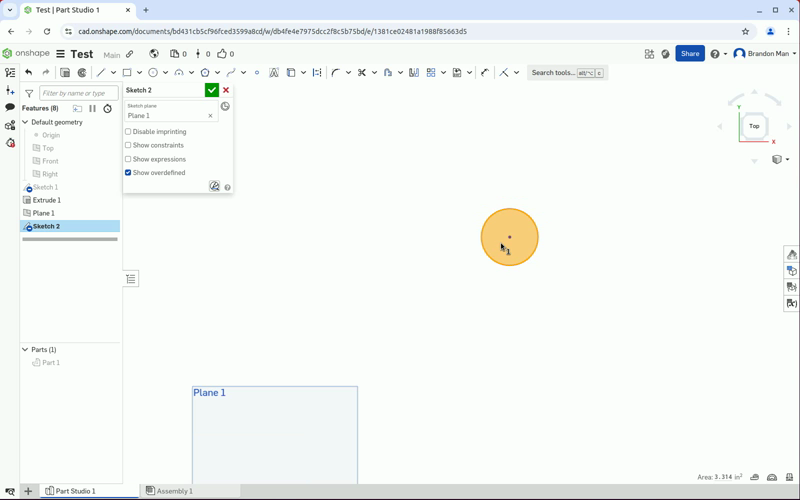
scroll(-6)
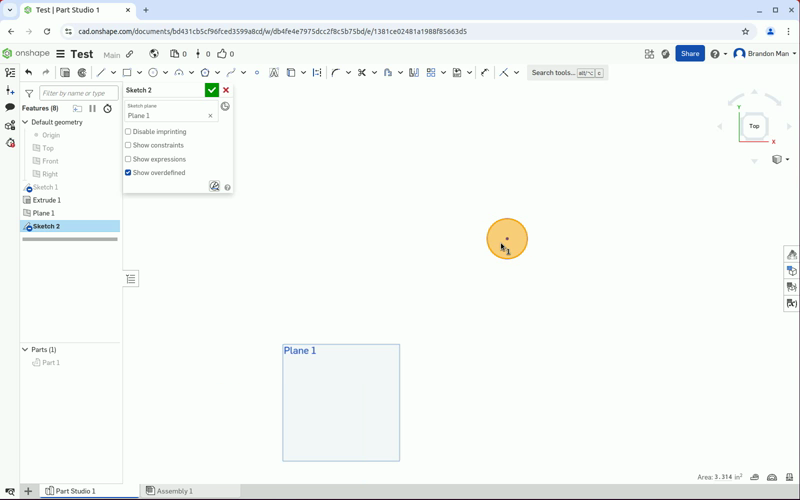
scroll(-6)
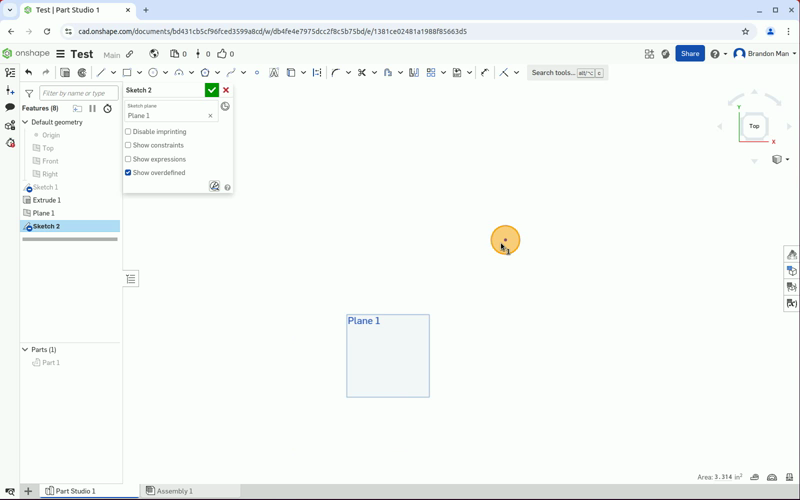
scroll(-6)
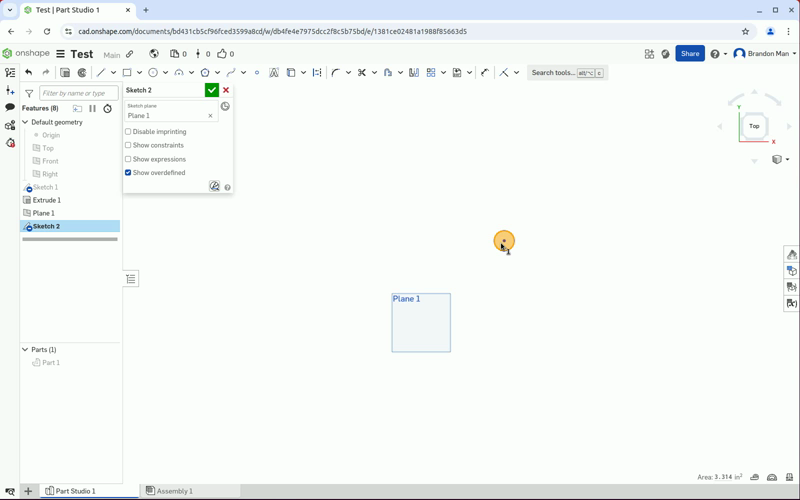
scroll(-6)
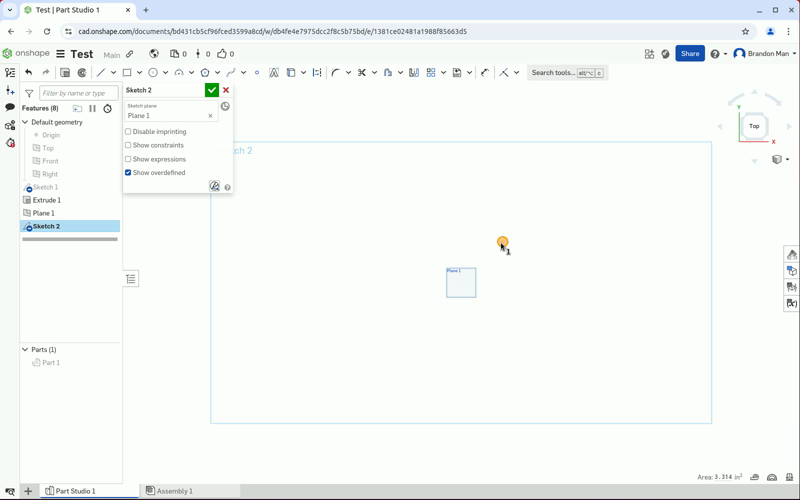
mouse_move(73, 352)
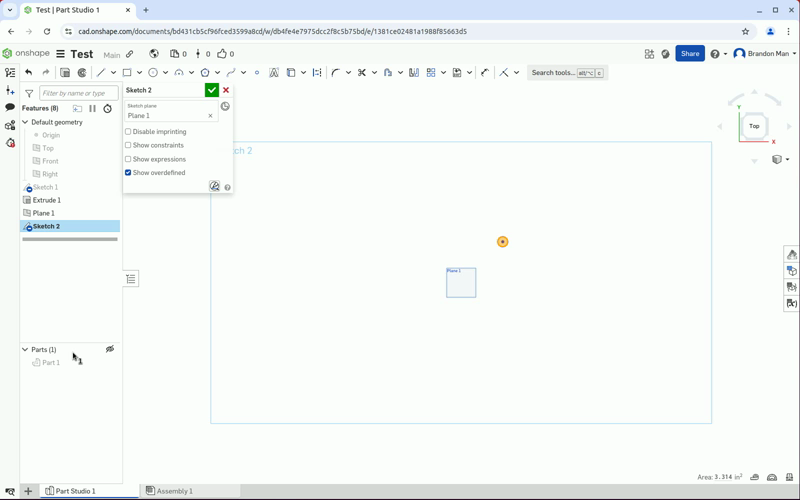
key(shift+y)
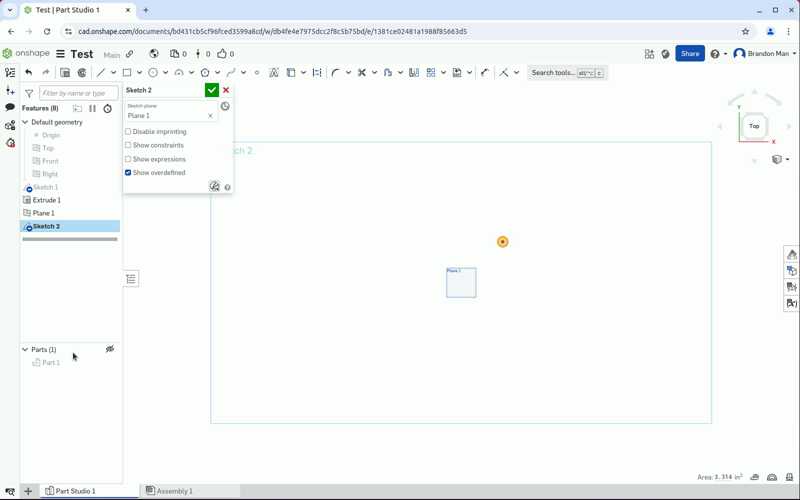
key(shift+e)
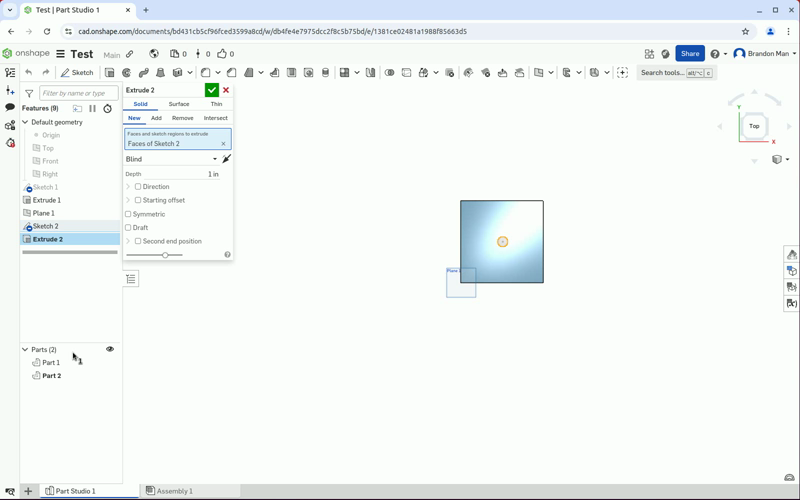
mouse_move(143, 106)
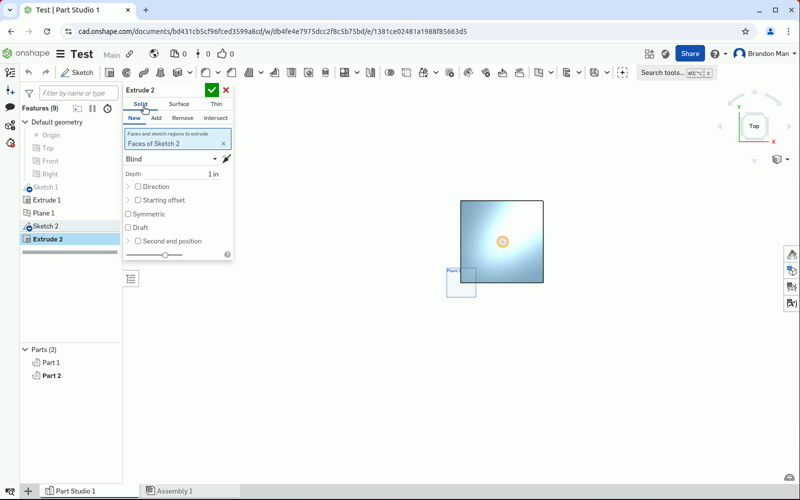
click(143, 106)
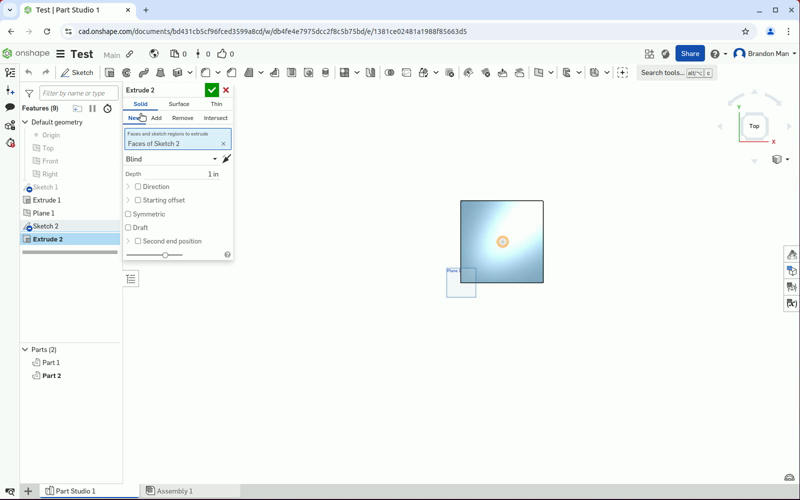
mouse_move(137, 120)
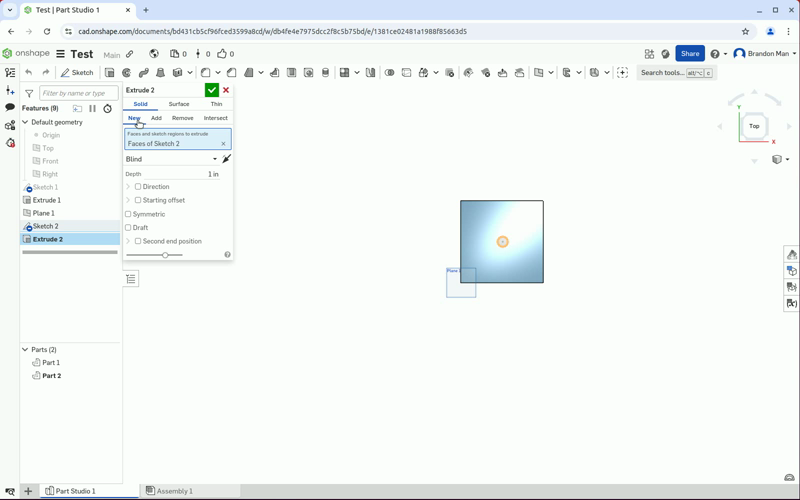
click(137, 120)
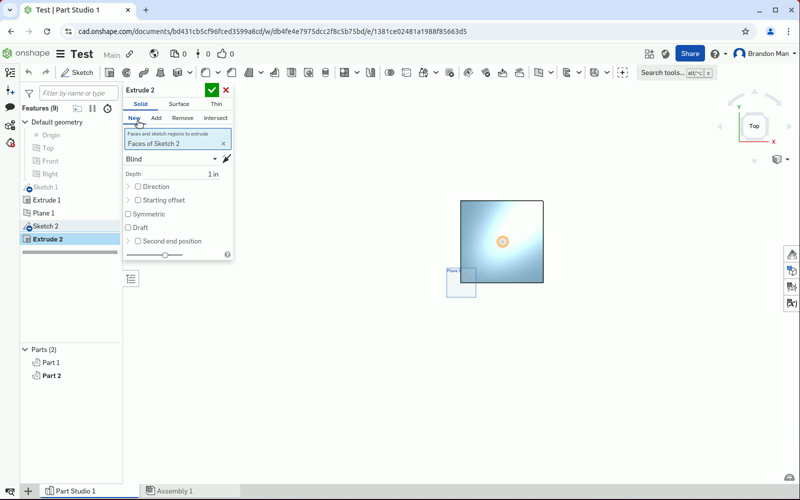
key(tab, 4)
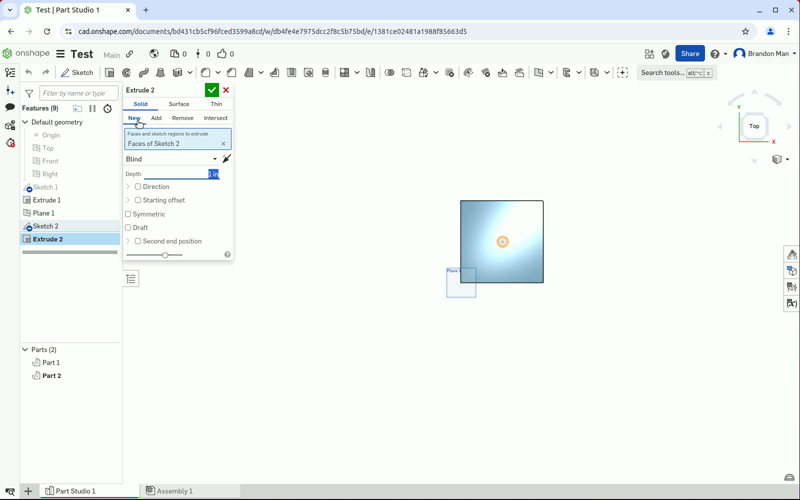
text(9.628)
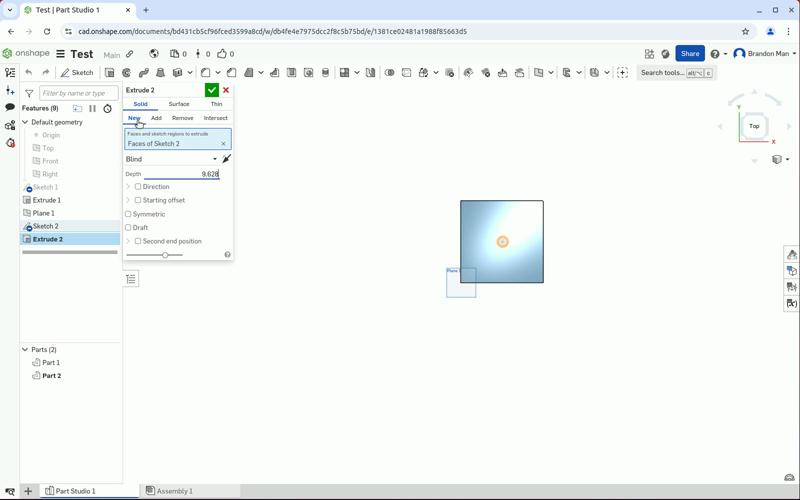
key(enter)
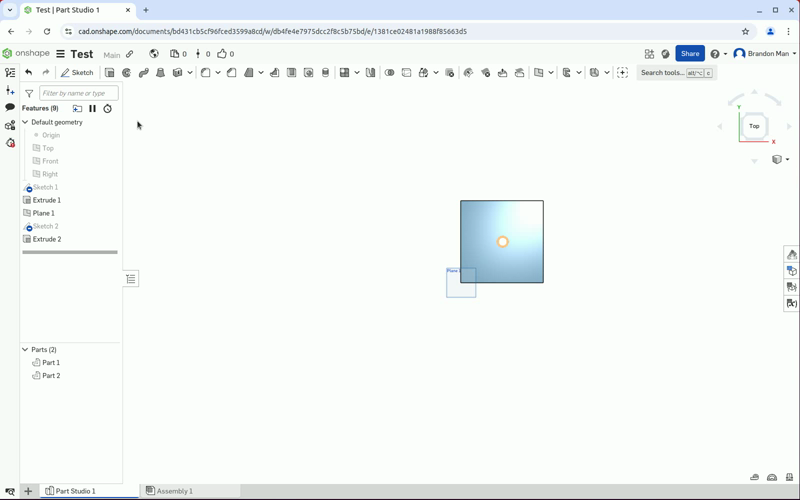
key(shift+h)
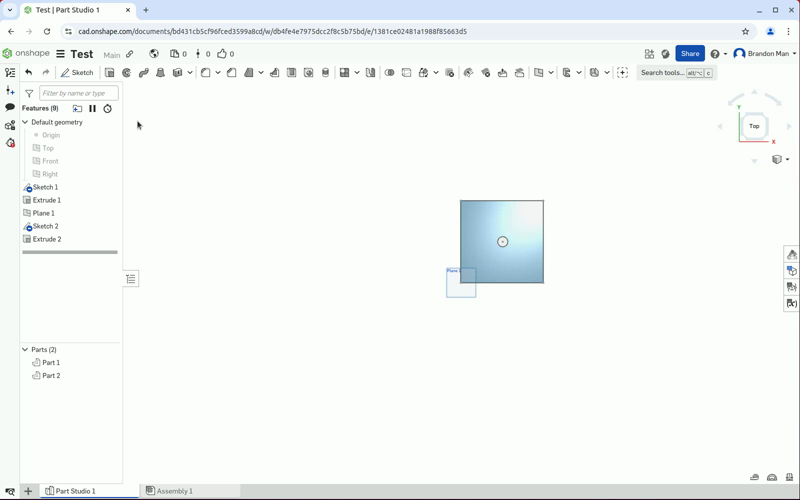
key(shift+h)
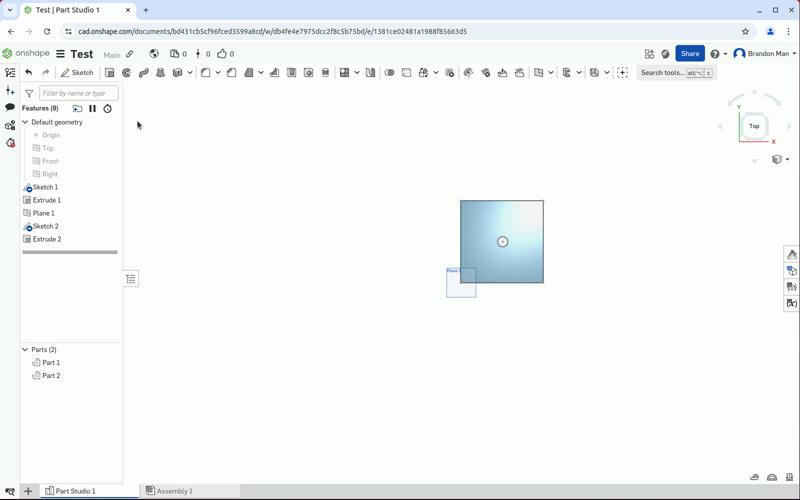
key(shift+7)
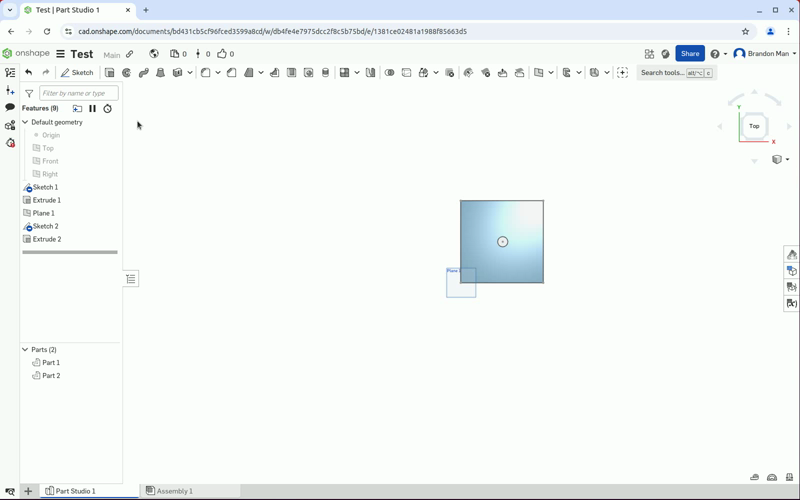
key(up, 3)
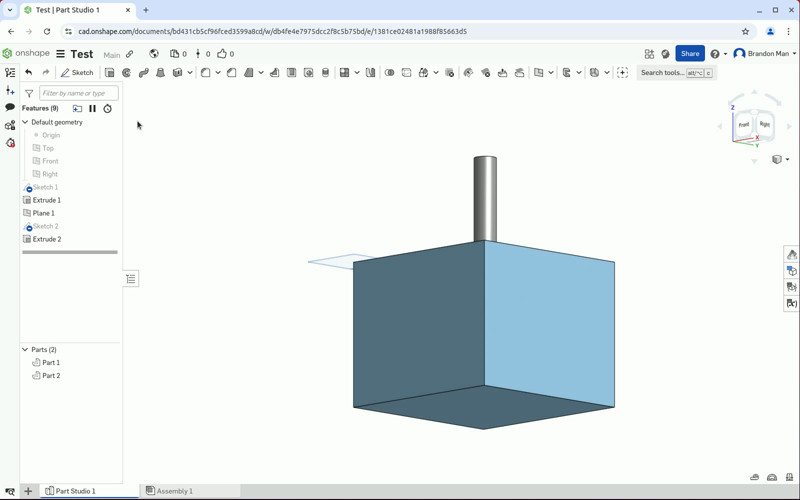
key(left, 3)
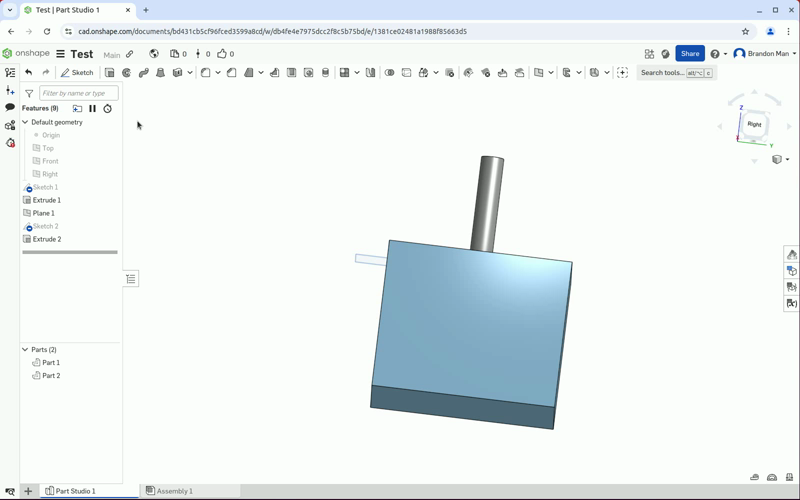
key(right, 3)
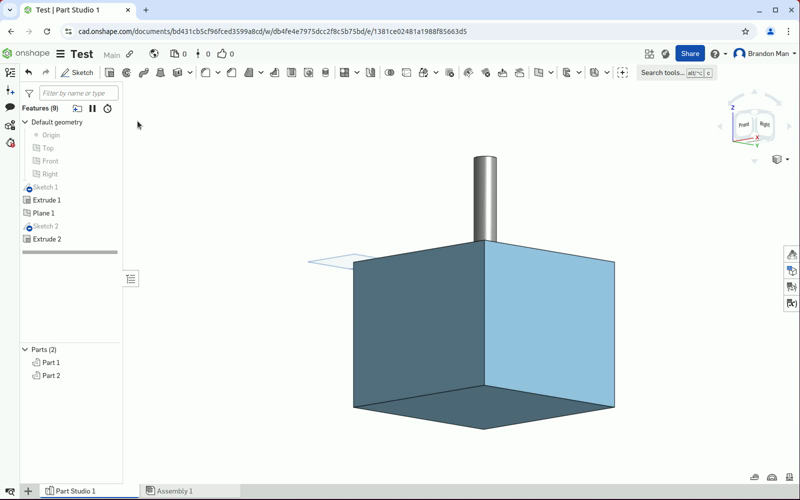
key(down, 3)
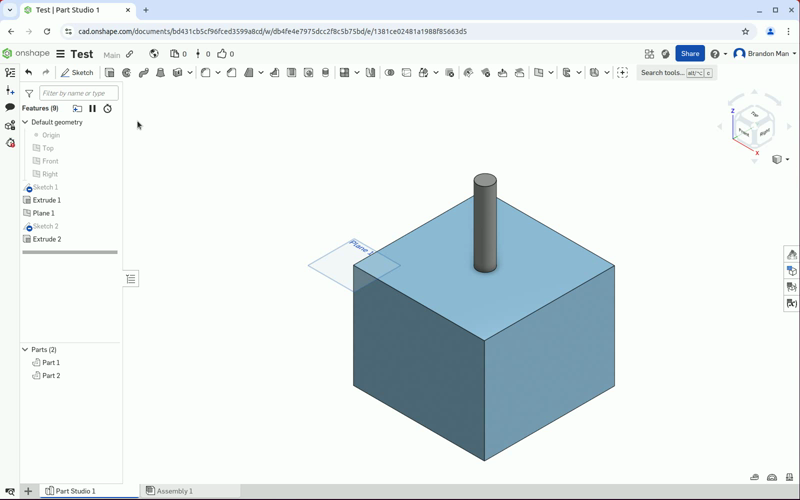
mouse_move(73, 189)
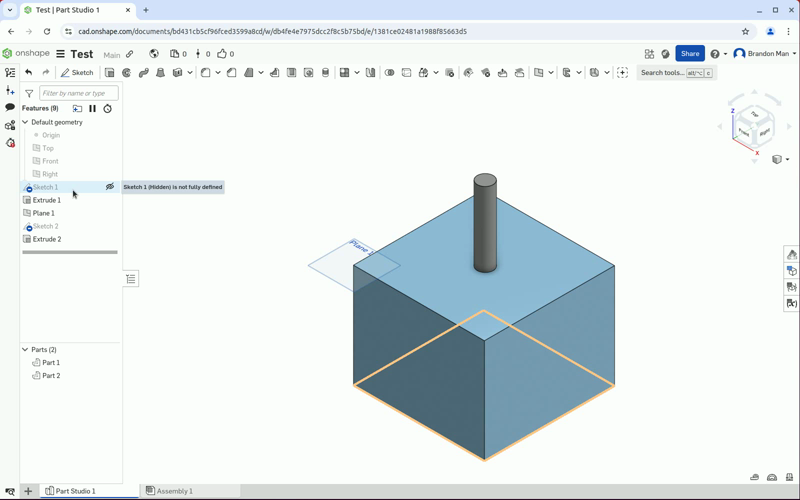
click(73, 189)